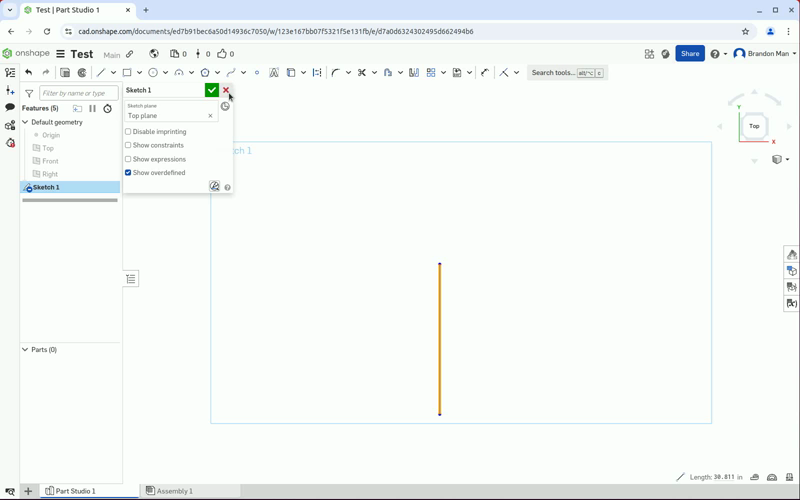
key(shift+h)
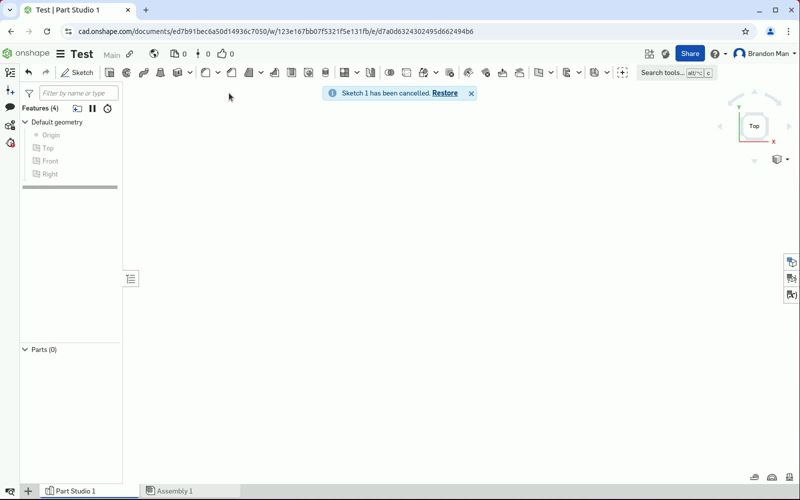
mouse_move(73, 352)
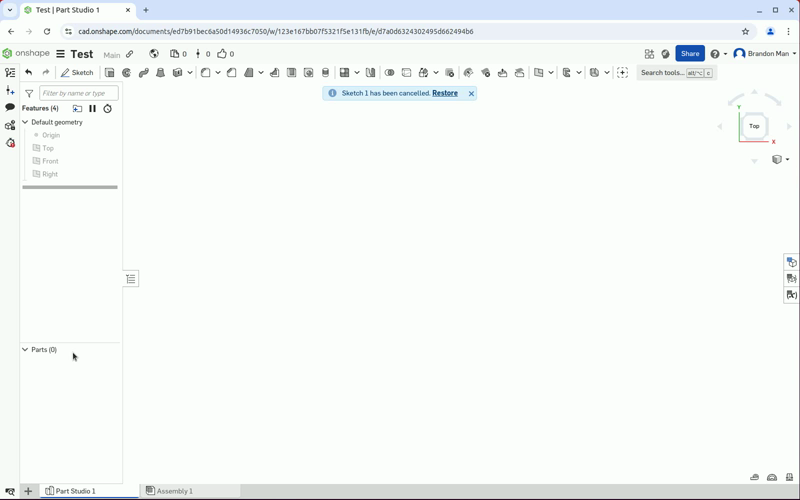
key(y)
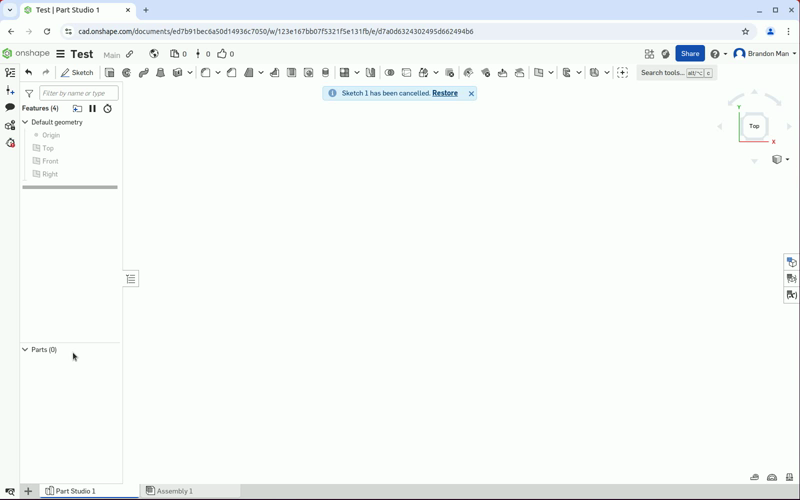
key(shift+p)
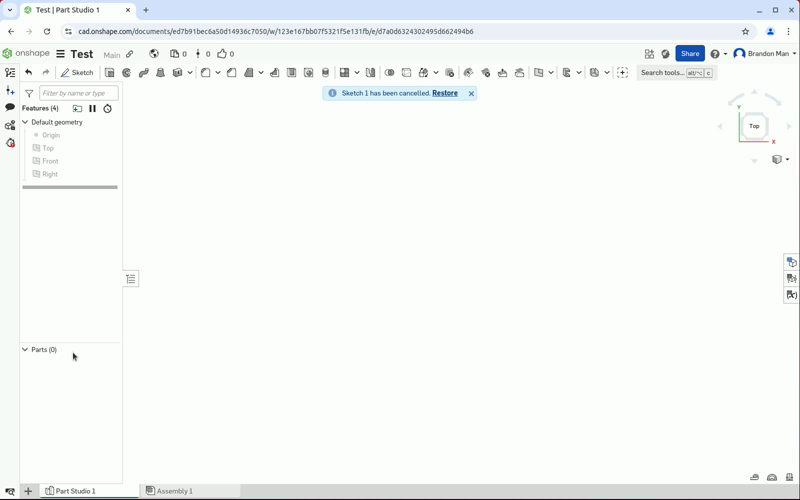
key(space)
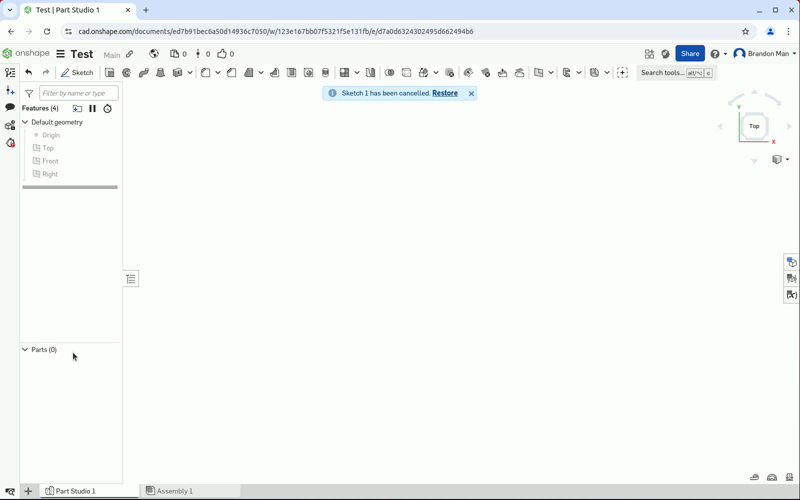
key_down(shift)
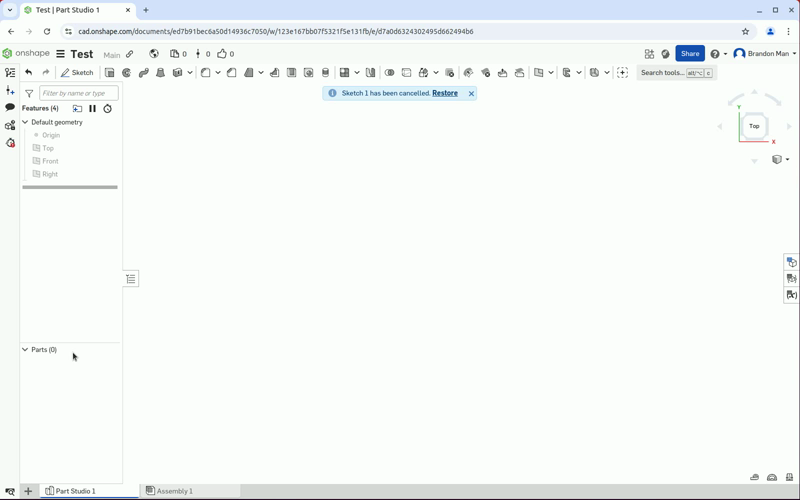
key(up)
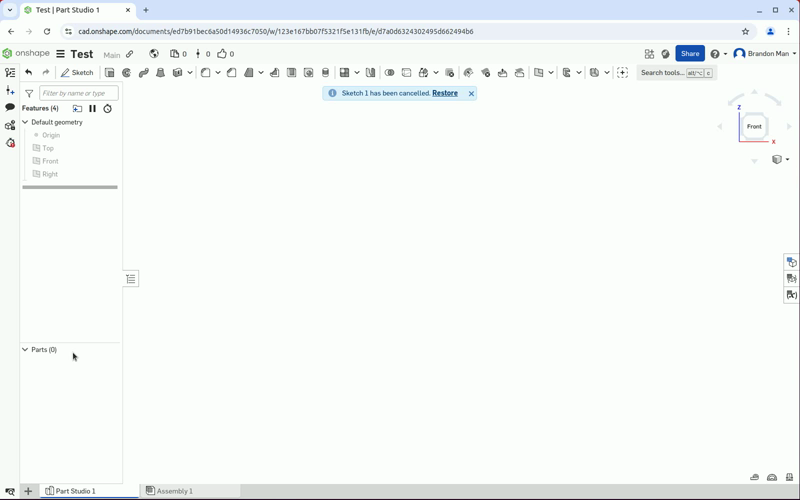
key_up(shift)
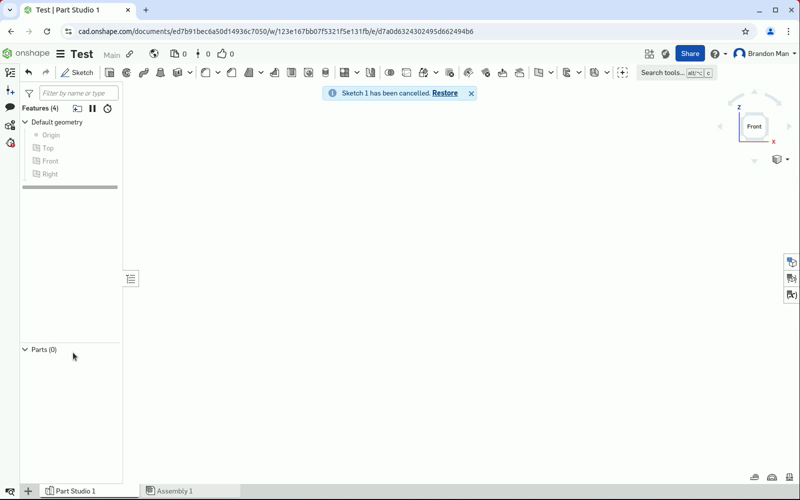
mouse_move(73, 352)
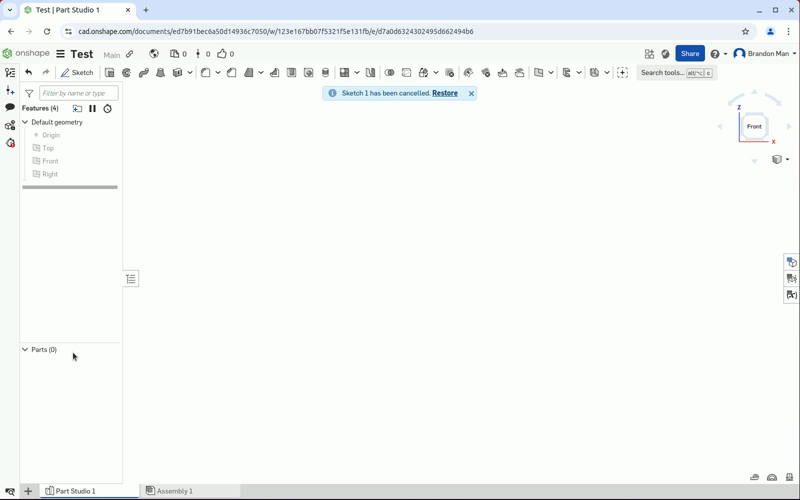
key(shift+y)
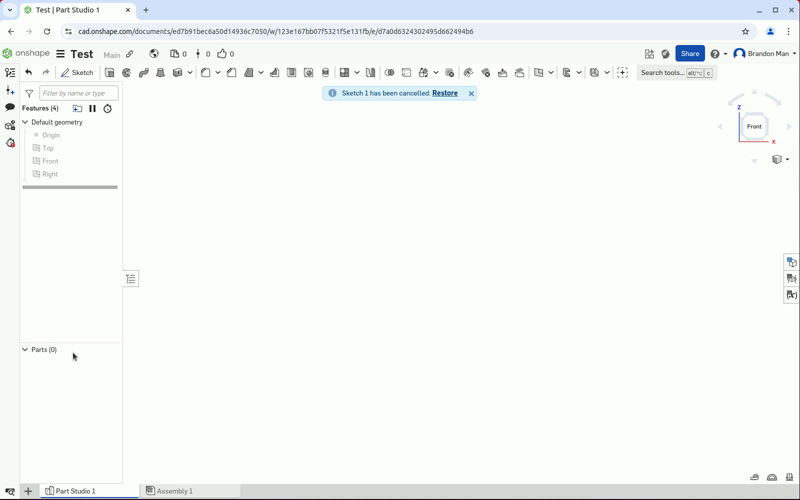
key(shift+s)
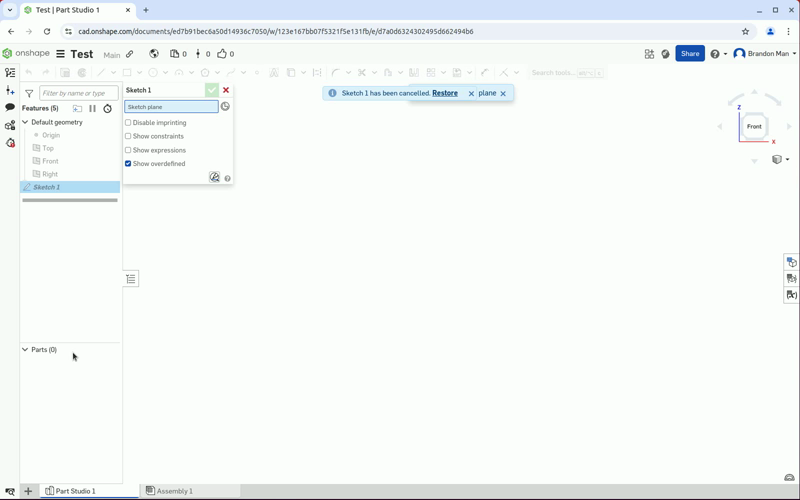
mouse_move(73, 163)
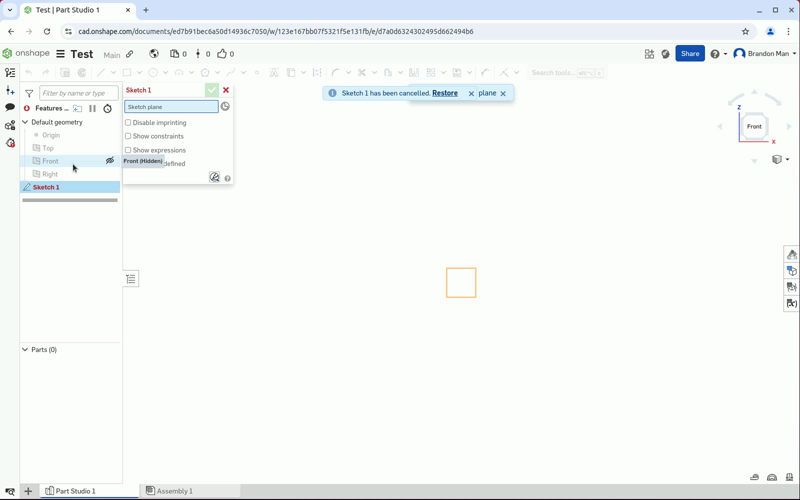
click(73, 163)
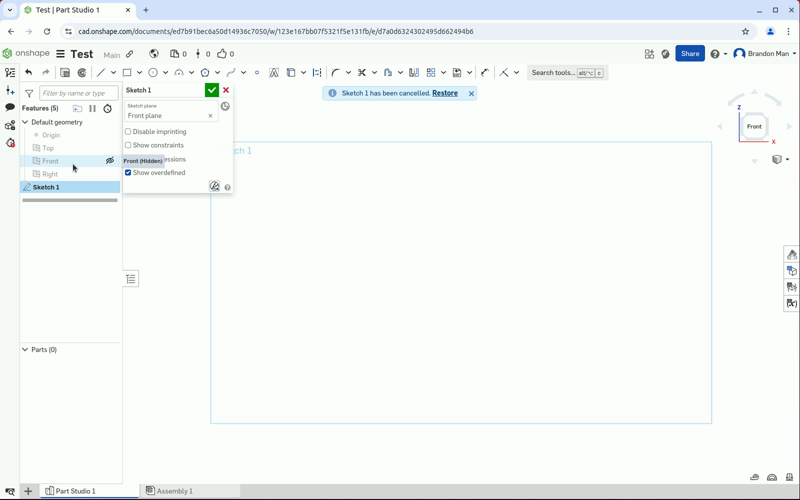
mouse_move(73, 352)
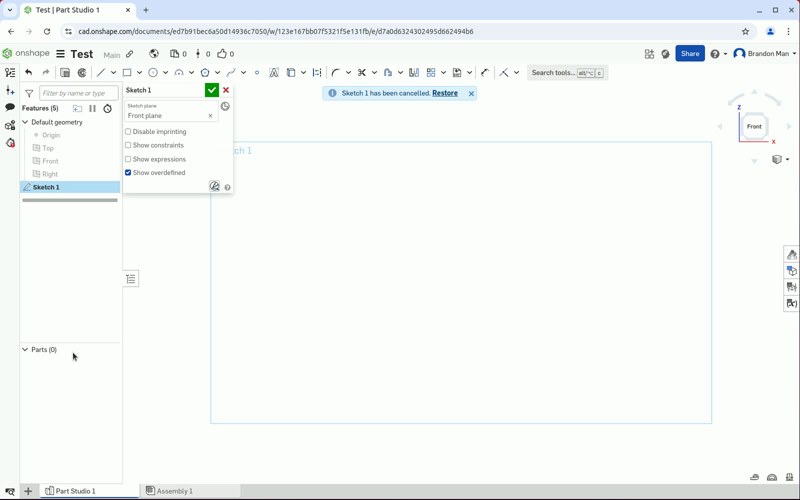
key(y)
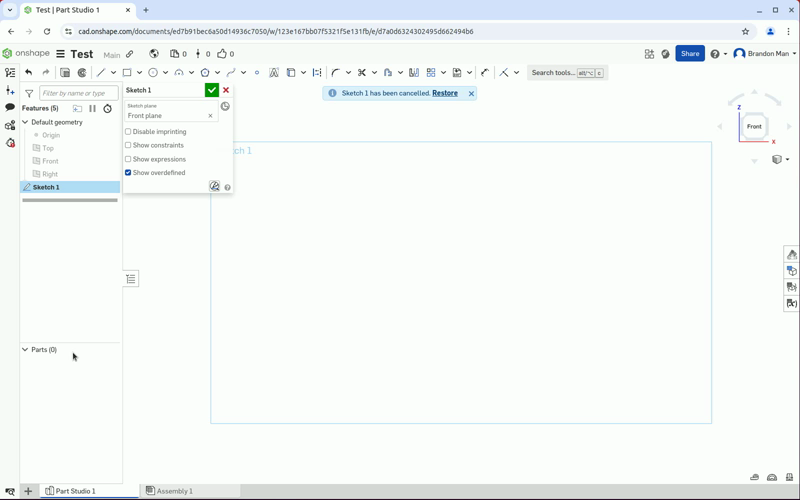
key(l)
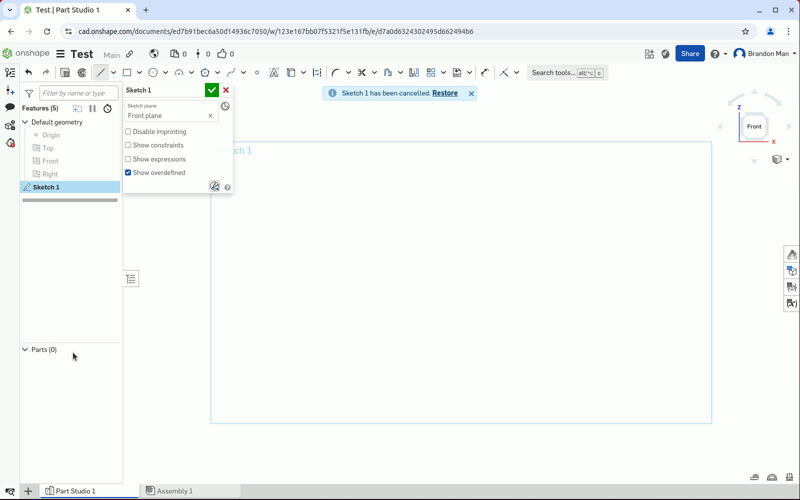
key_down(shift)
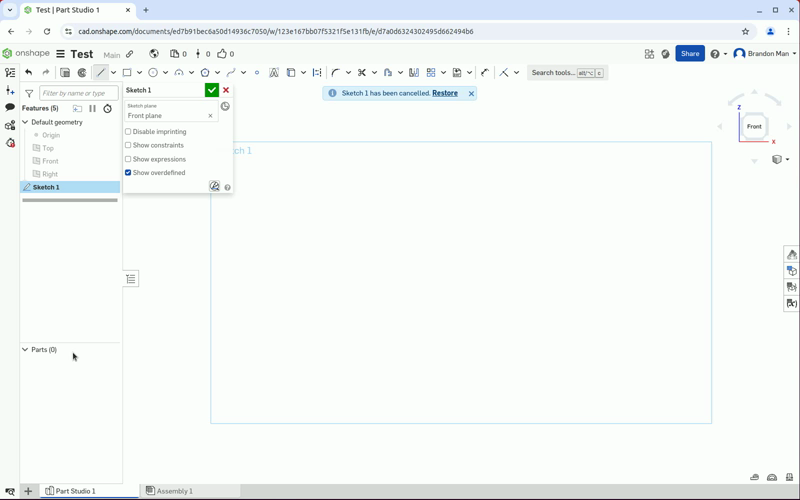
mouse_move(348, 307)
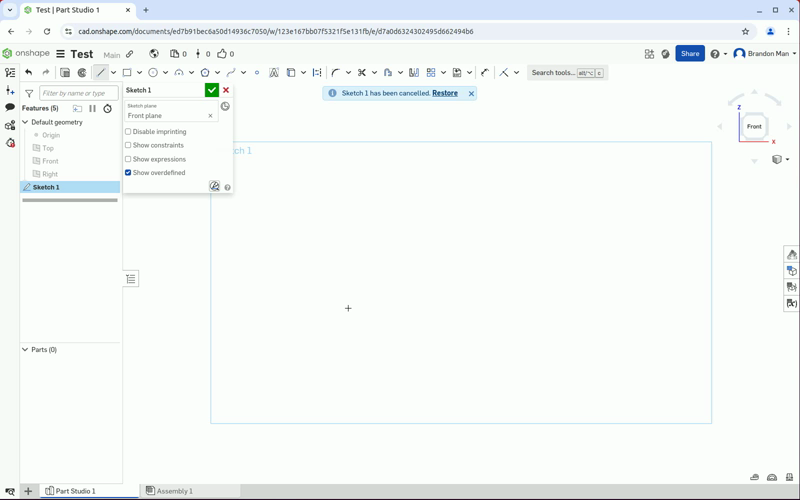
click(348, 307)
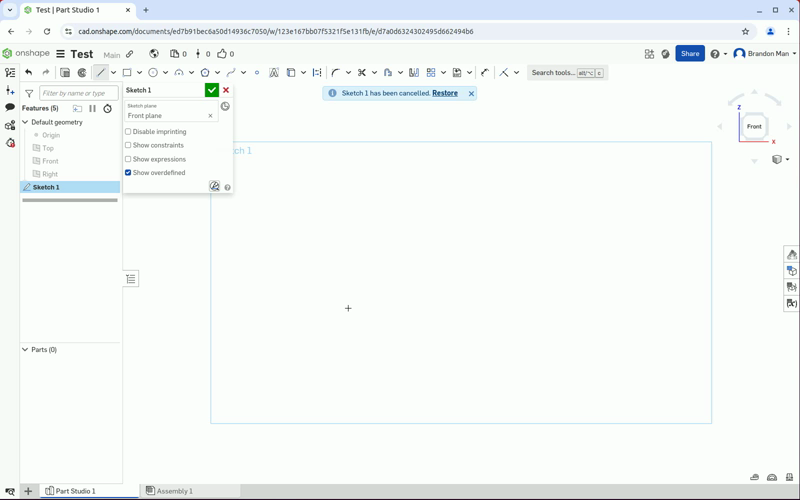
key_up(shift)
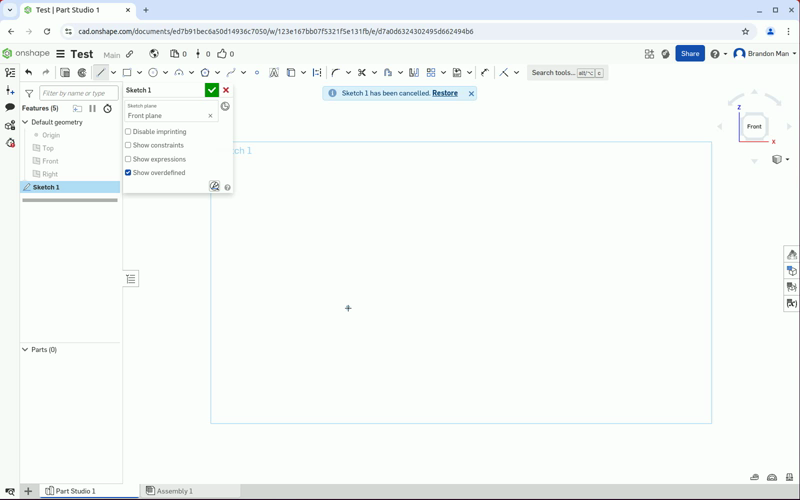
key_down(shift)
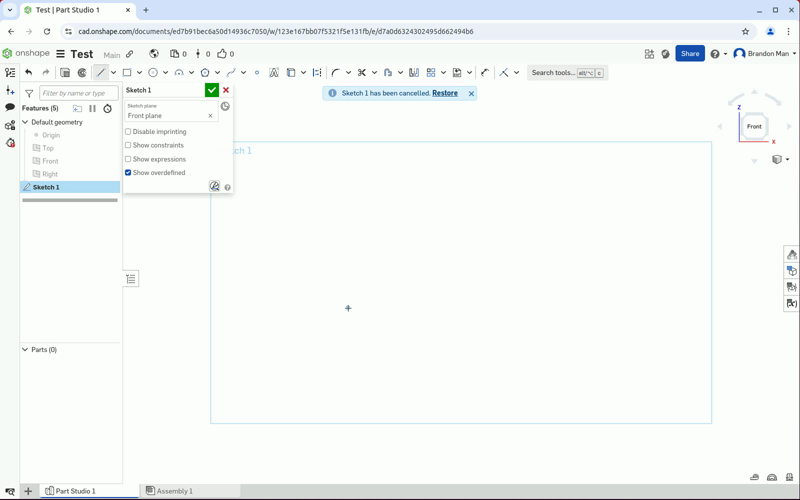
mouse_move(378, 307)
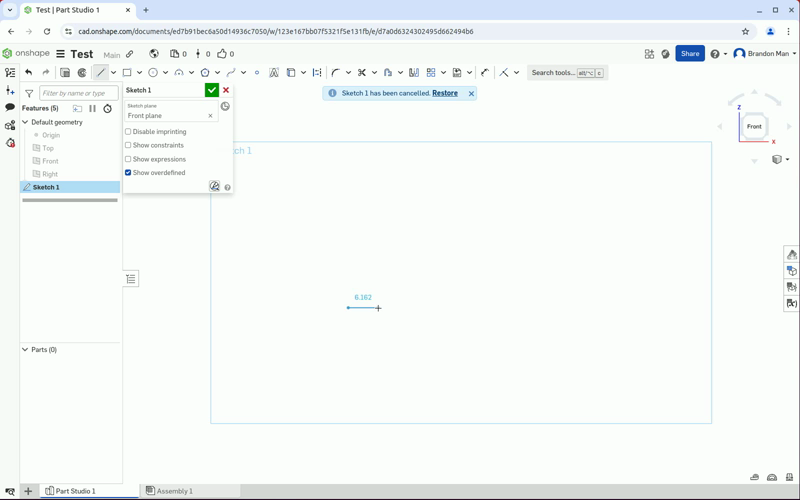
mouse_move(403, 307)
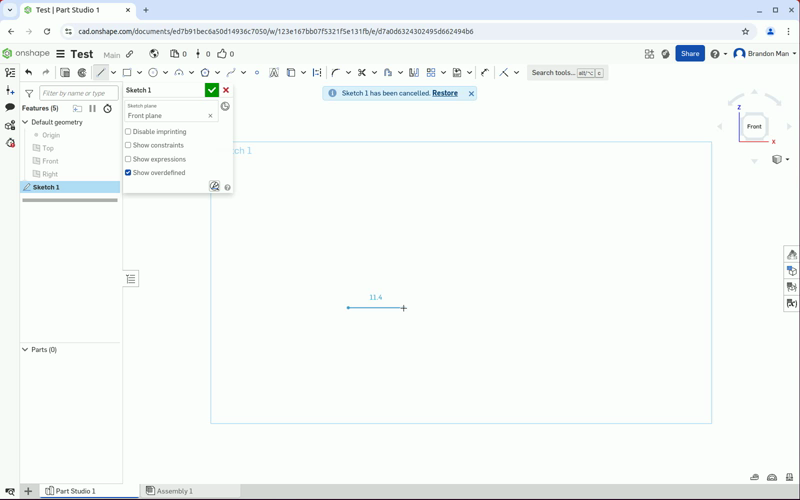
click(403, 307)
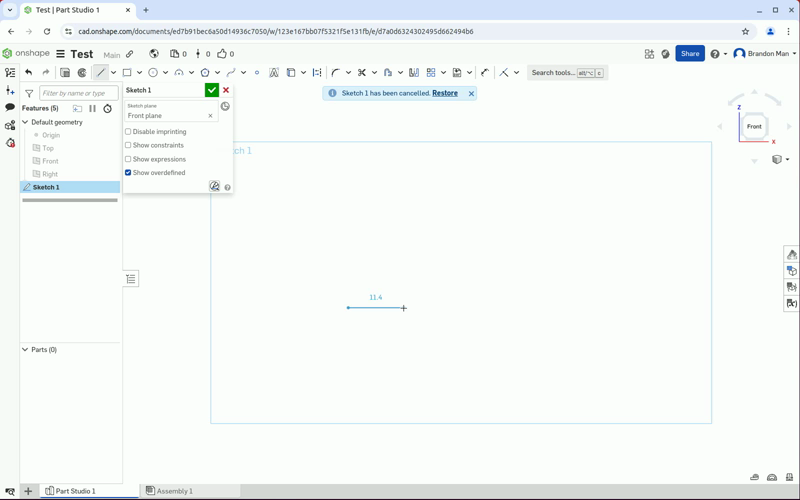
key_up(shift)
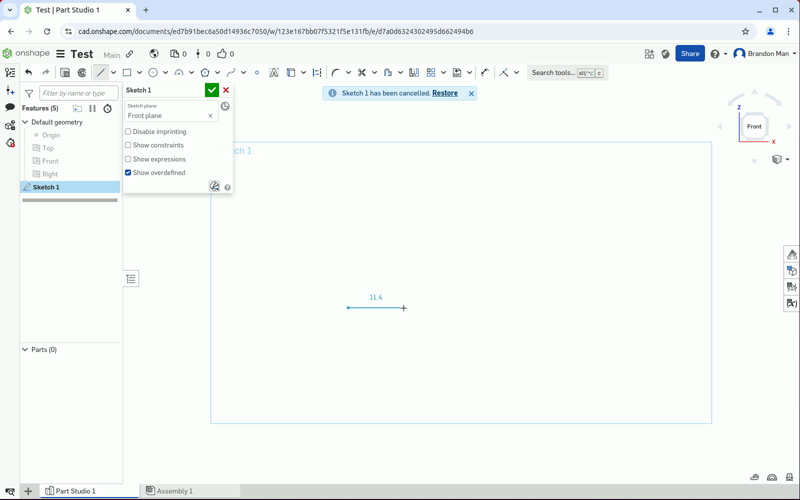
key_down(shift)
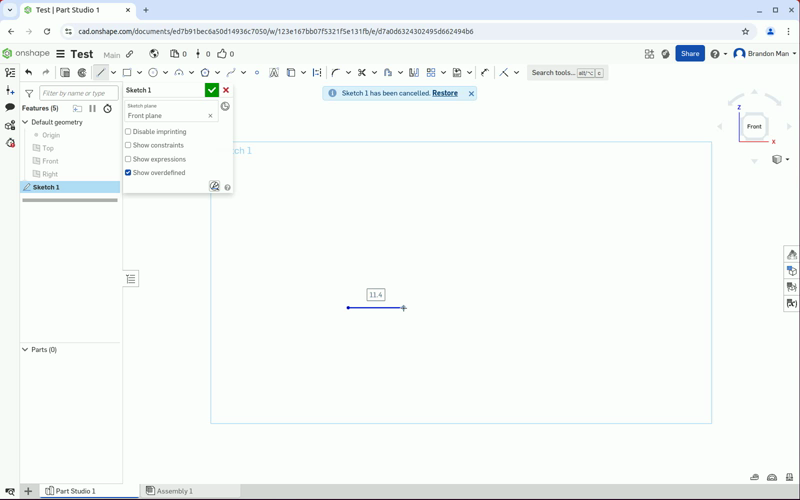
mouse_move(510, 307)
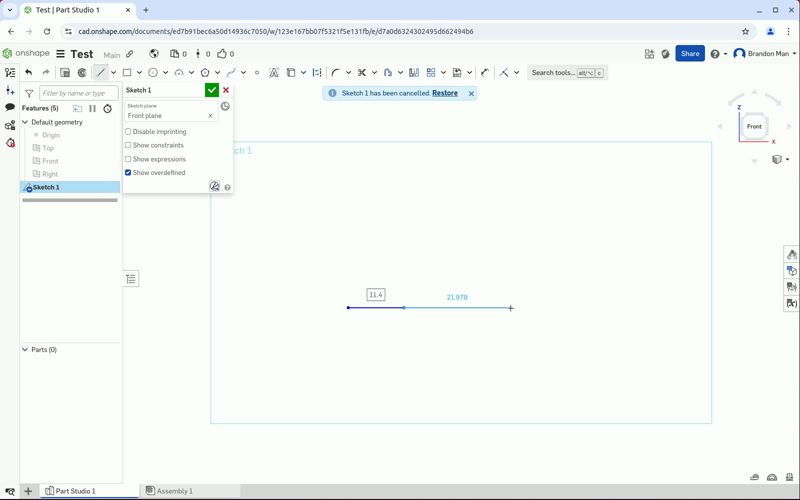
click(510, 307)
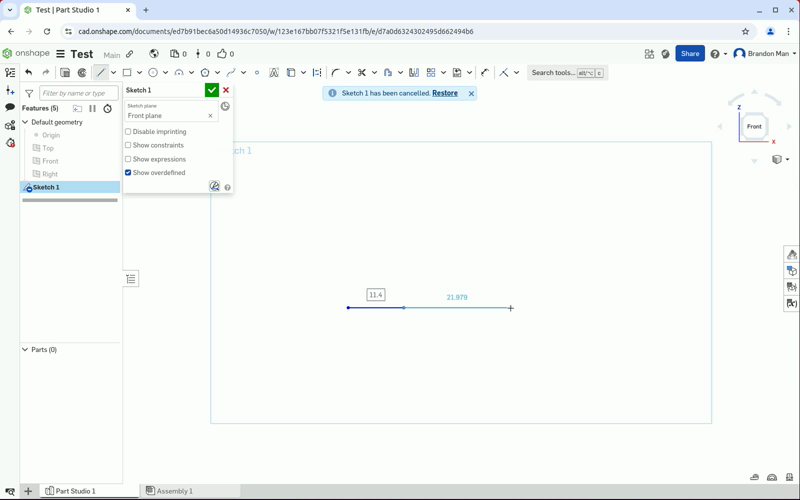
key_up(shift)
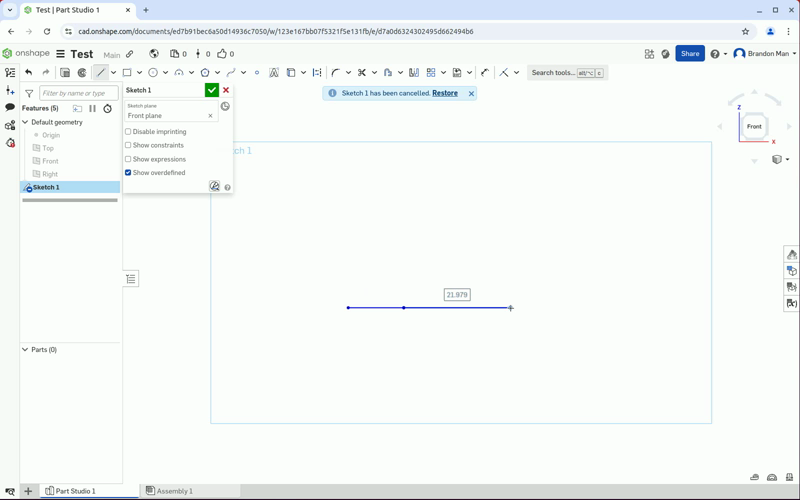
key_down(shift)
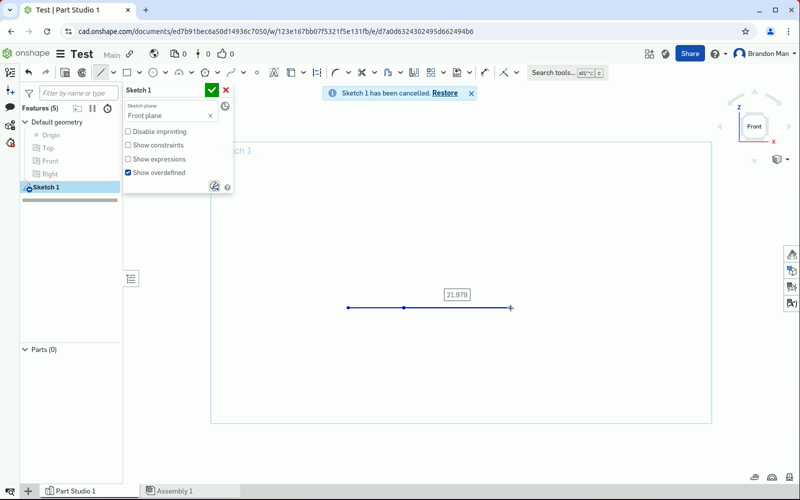
mouse_move(540, 307)
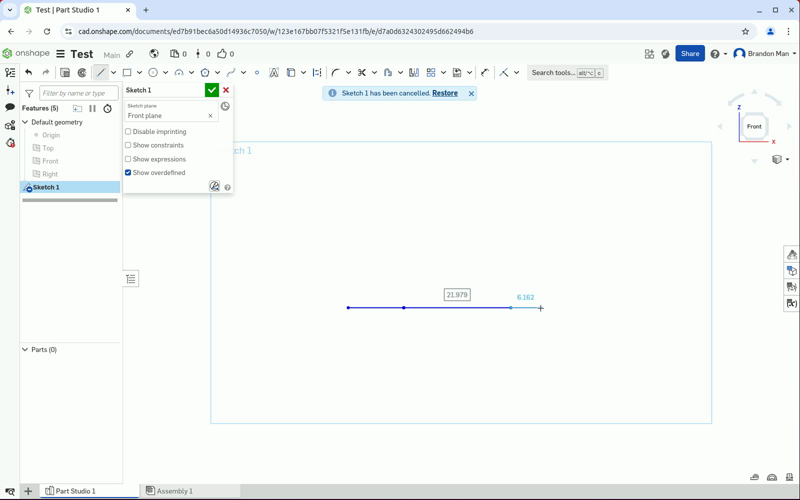
mouse_move(536, 283)
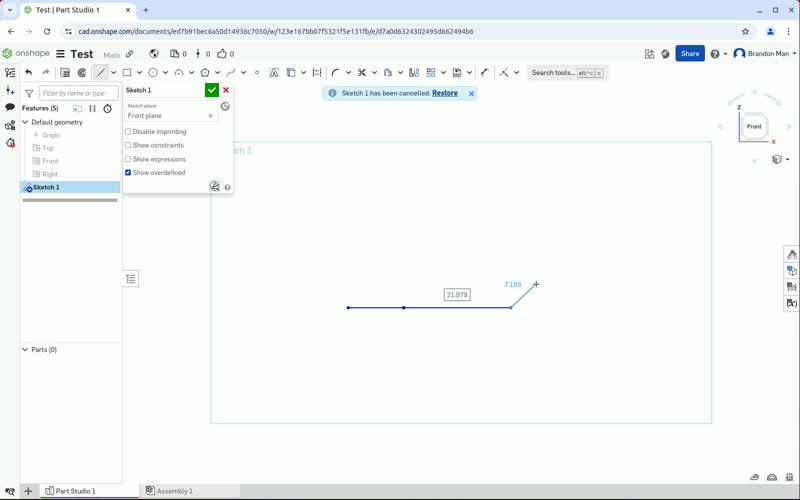
click(536, 283)
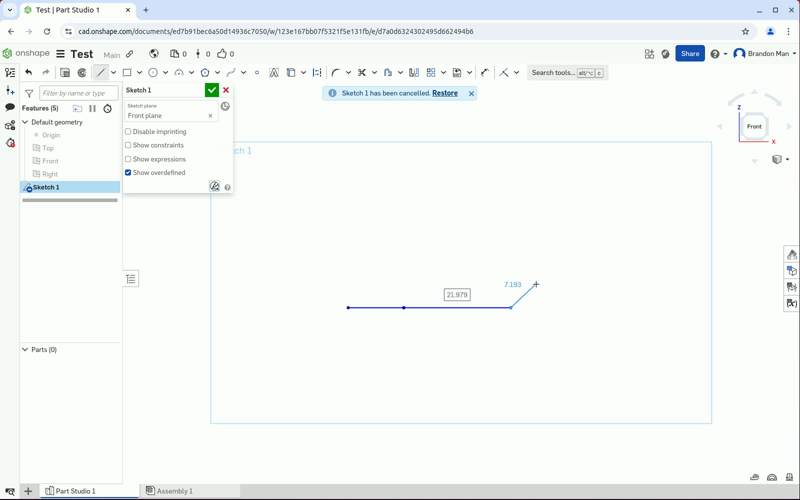
key_up(shift)
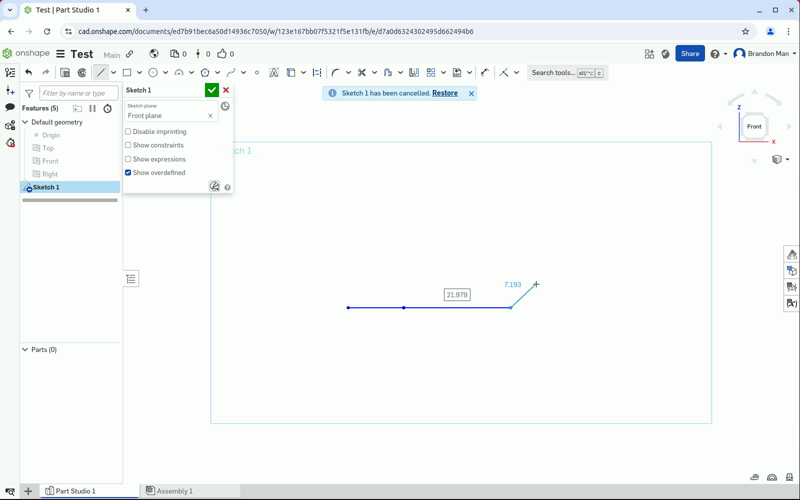
key_down(shift)
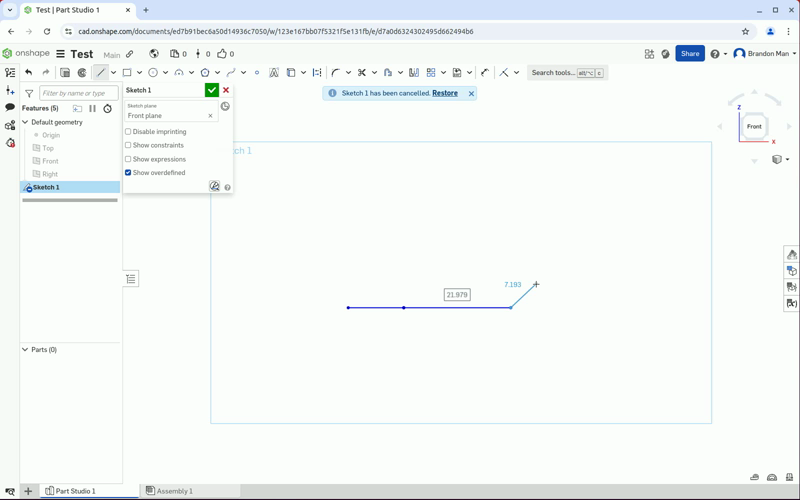
mouse_move(566, 283)
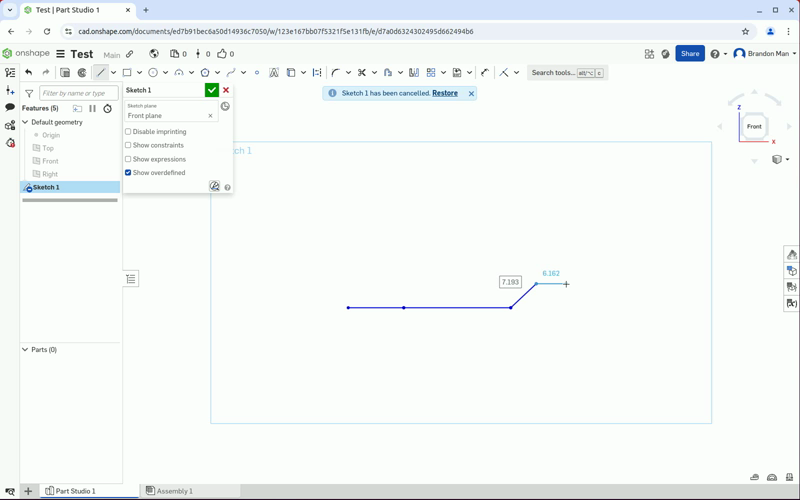
mouse_move(510, 254)
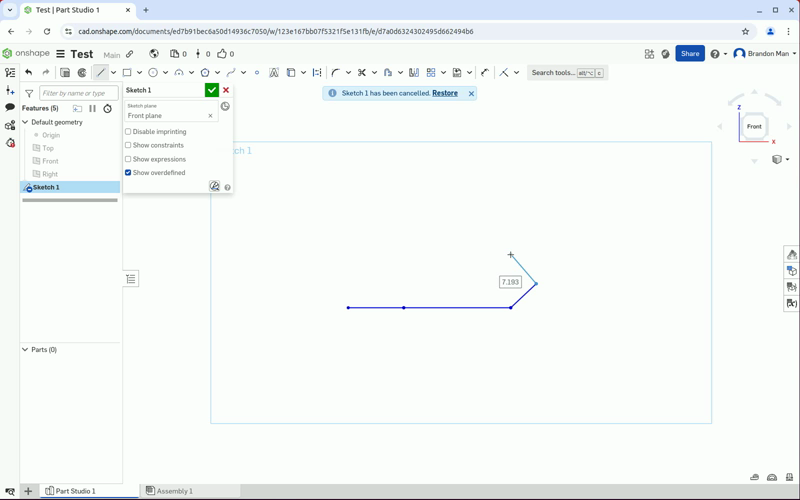
click(510, 254)
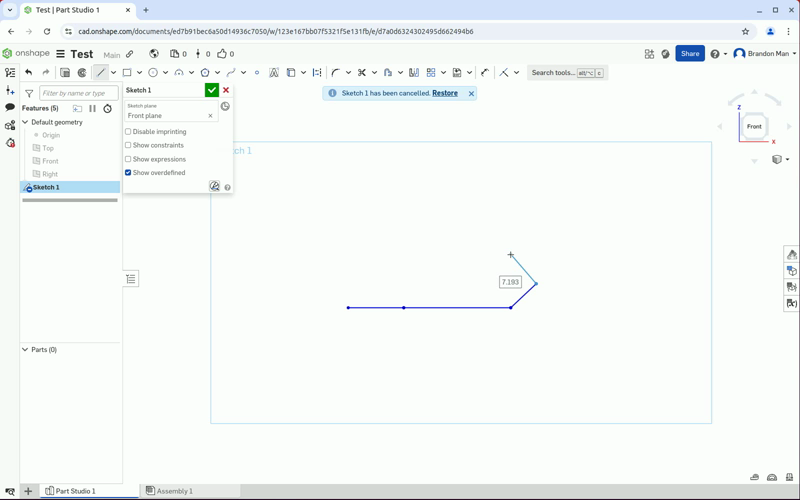
key_up(shift)
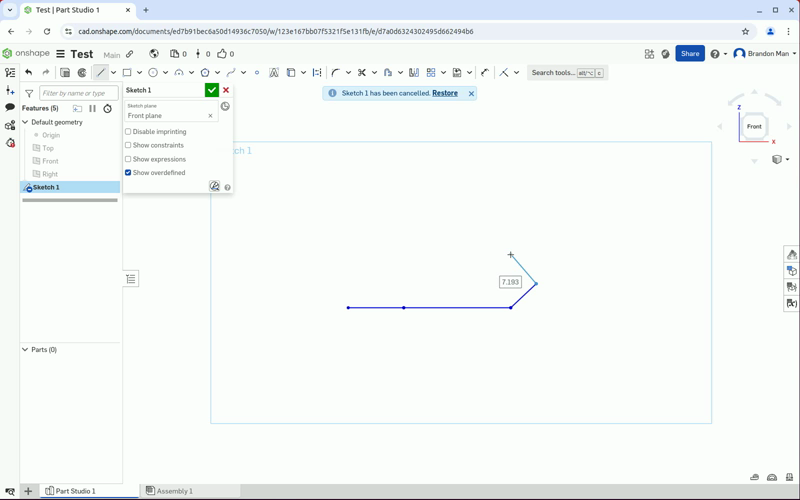
key_down(shift)
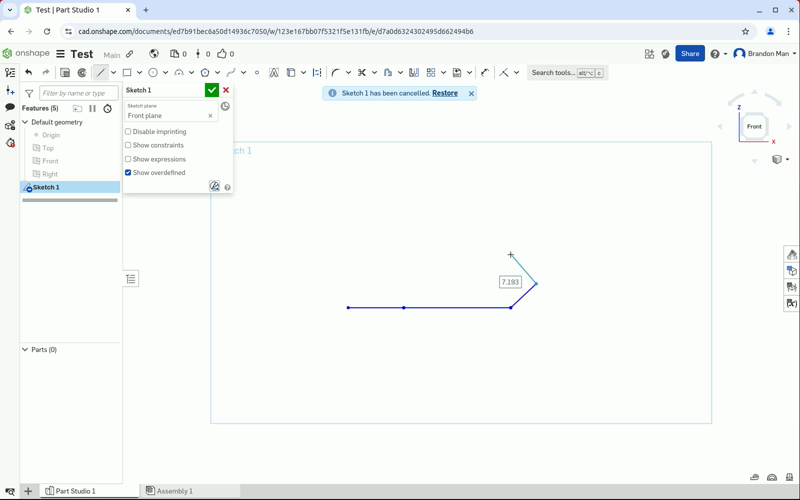
mouse_move(403, 254)
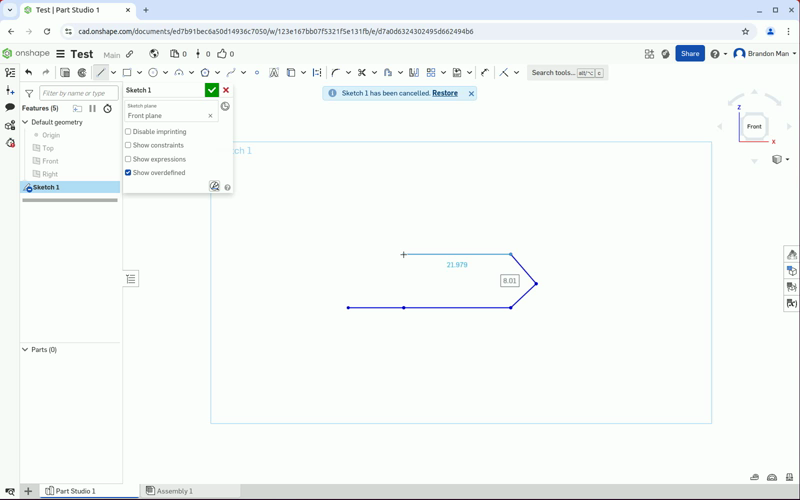
click(403, 254)
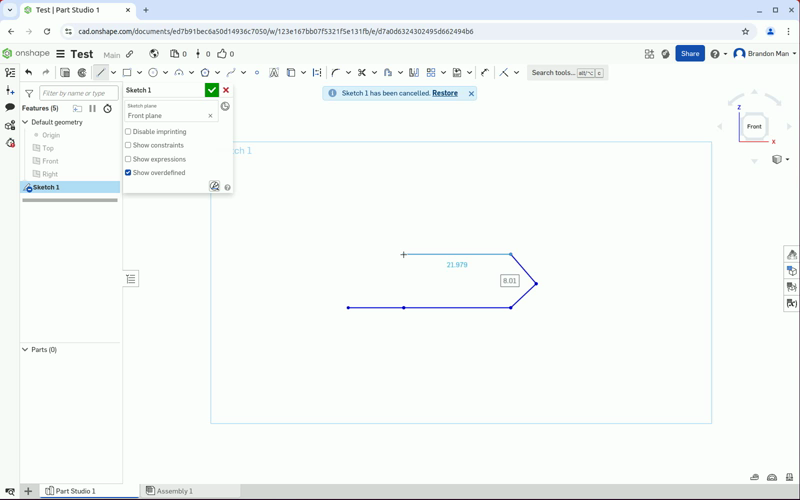
key_up(shift)
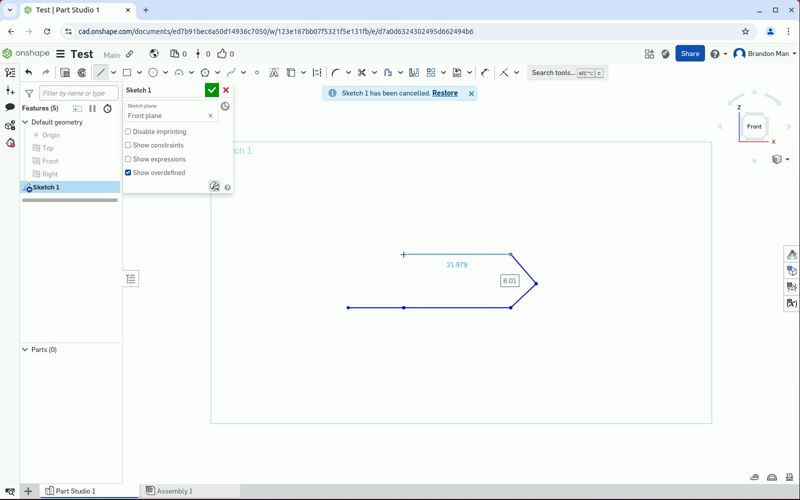
key_down(shift)
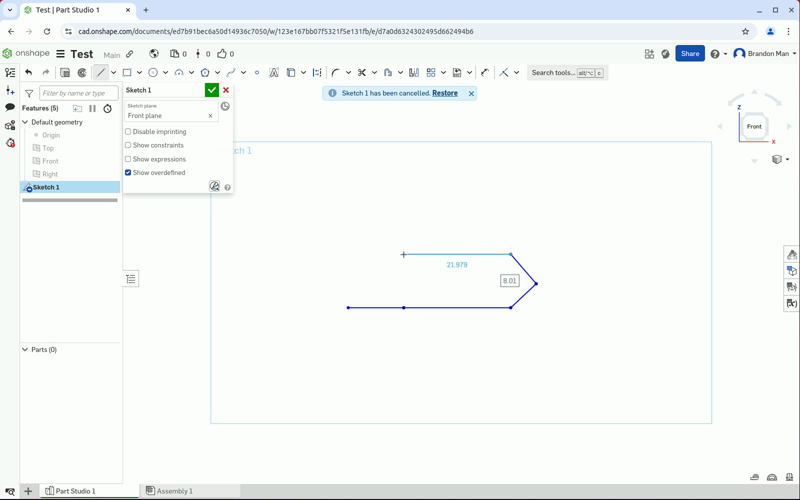
mouse_move(433, 254)
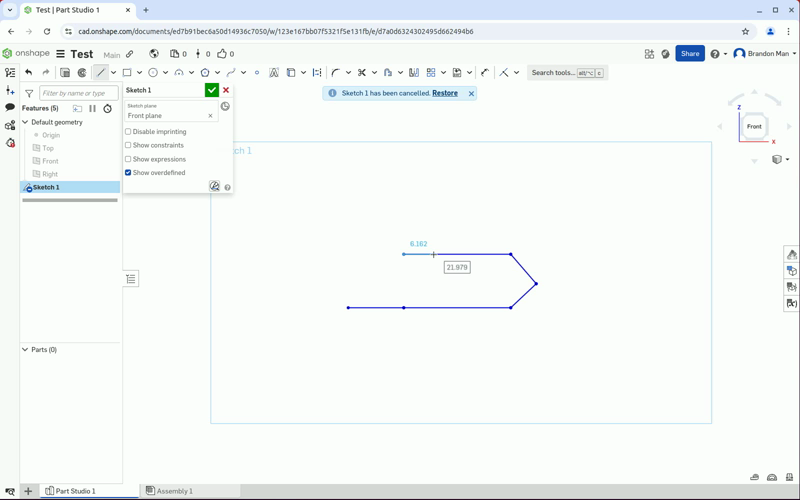
mouse_move(371, 283)
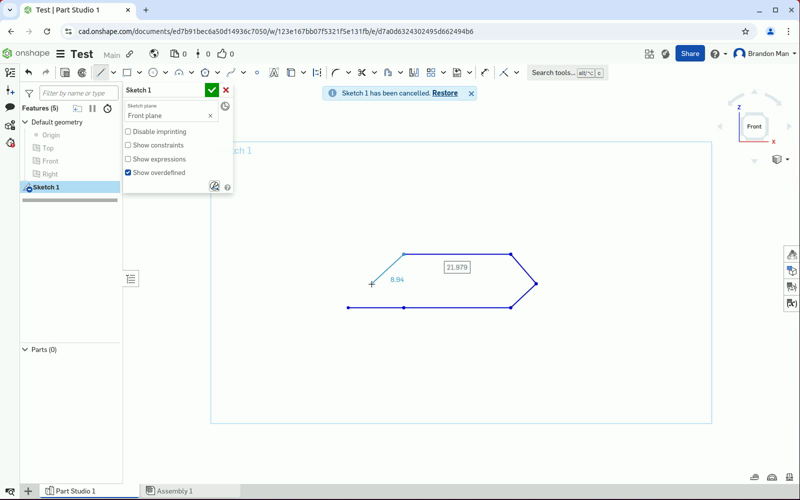
click(371, 283)
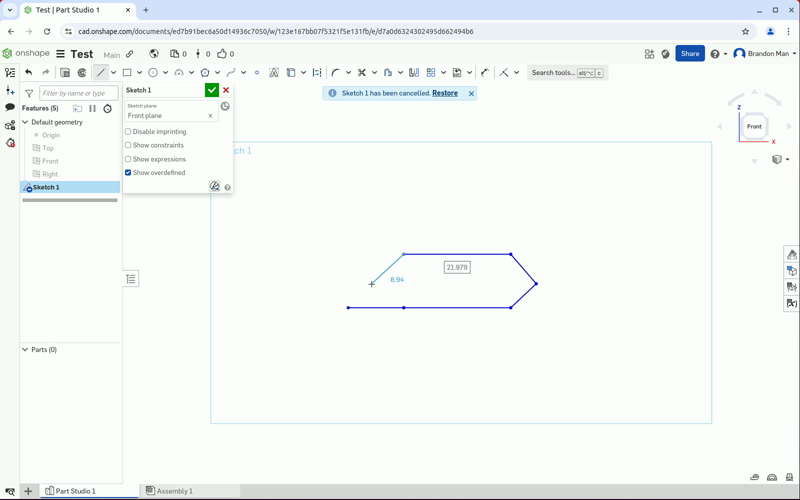
key_up(shift)
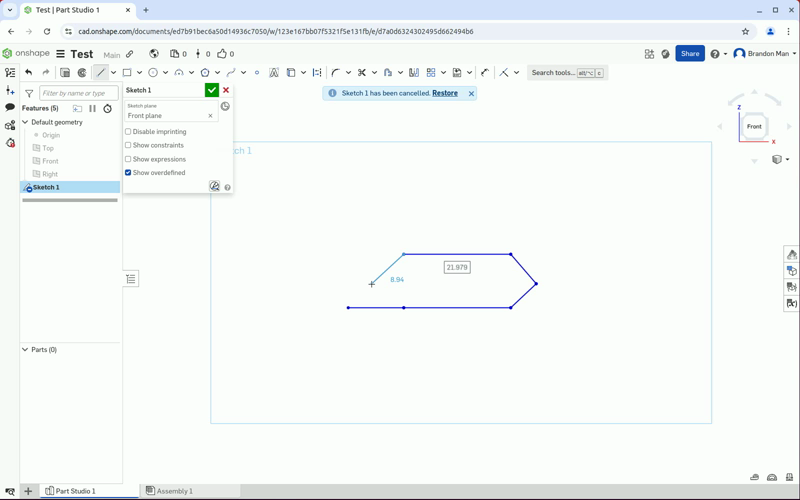
mouse_move(401, 283)
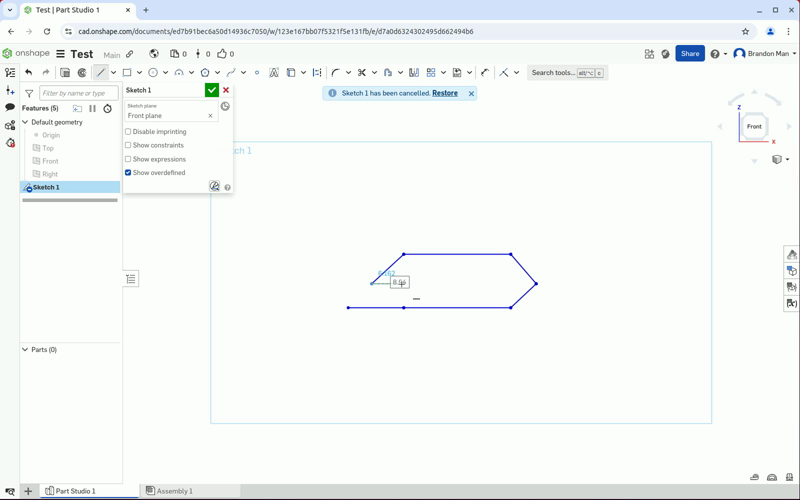
key_down(shift)
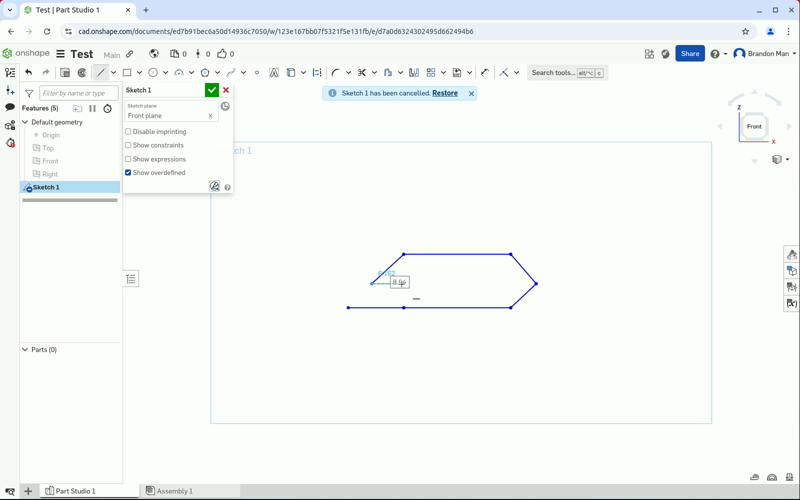
mouse_move(348, 307)
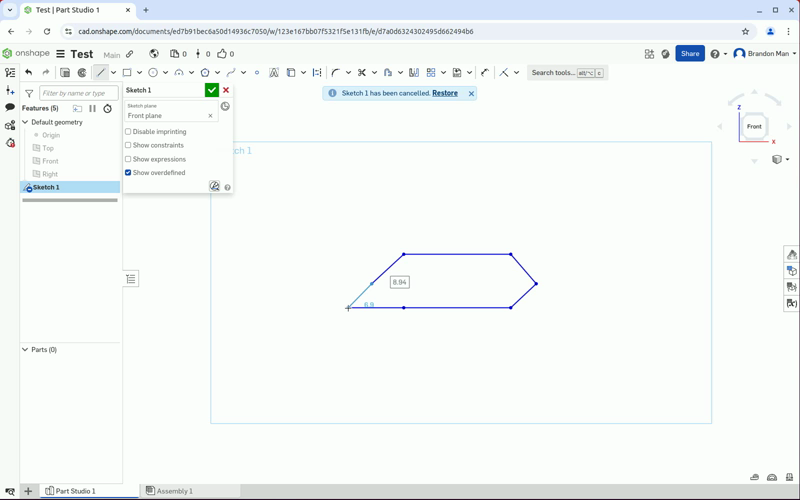
key_up(shift)
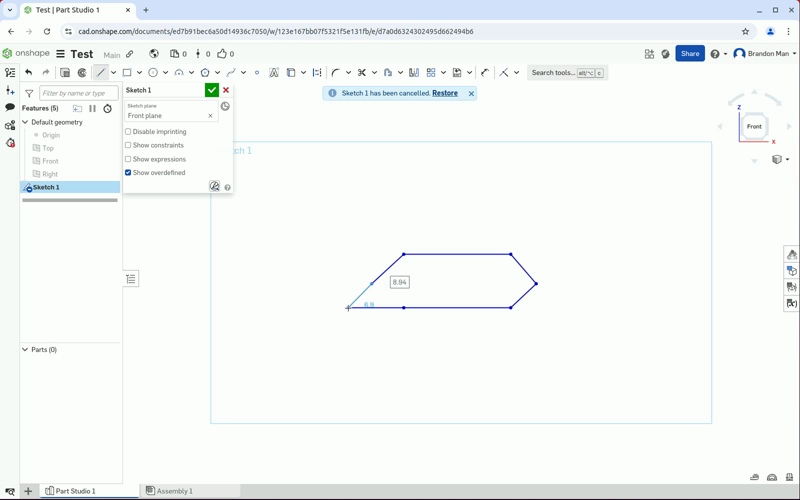
click(348, 307)
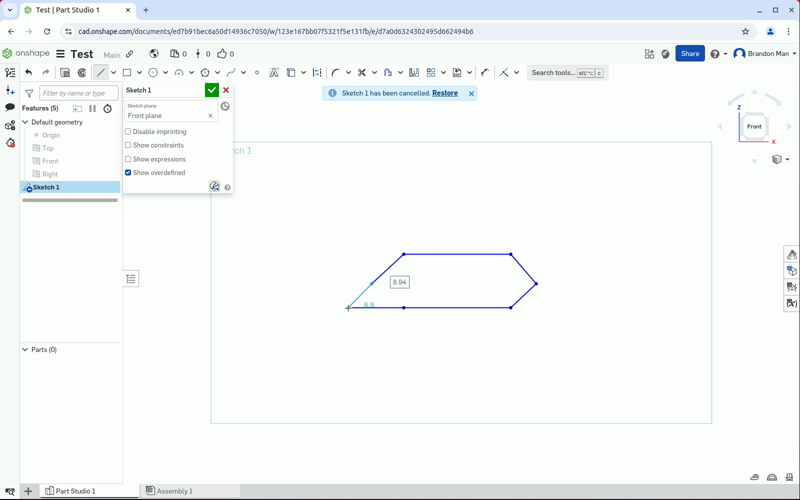
key(esc)
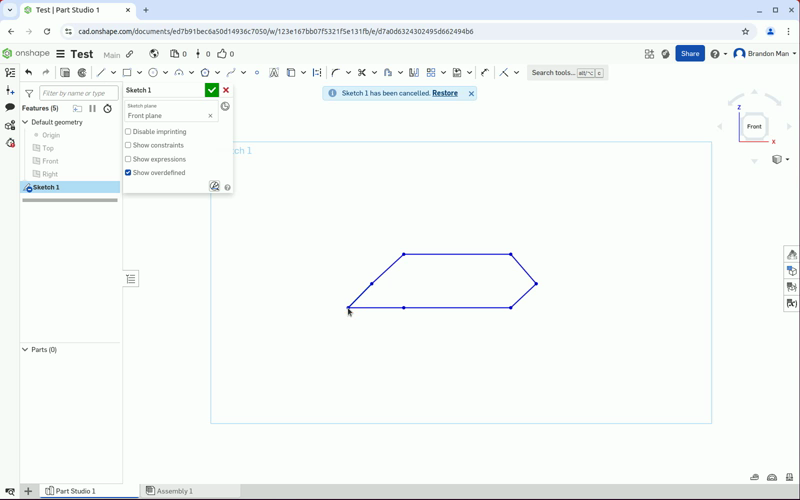
mouse_move(438, 266)
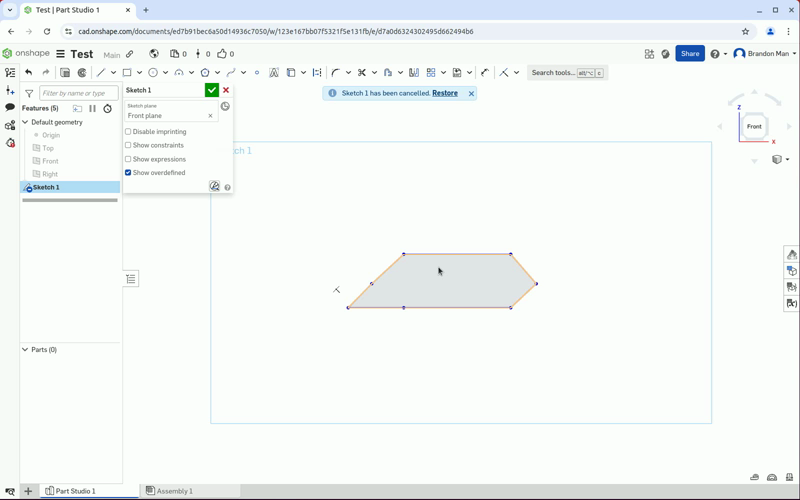
click(438, 266)
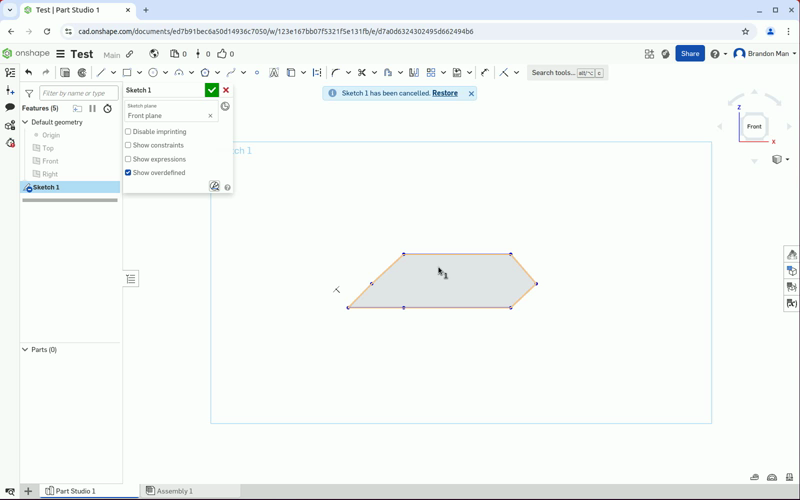
mouse_move(73, 352)
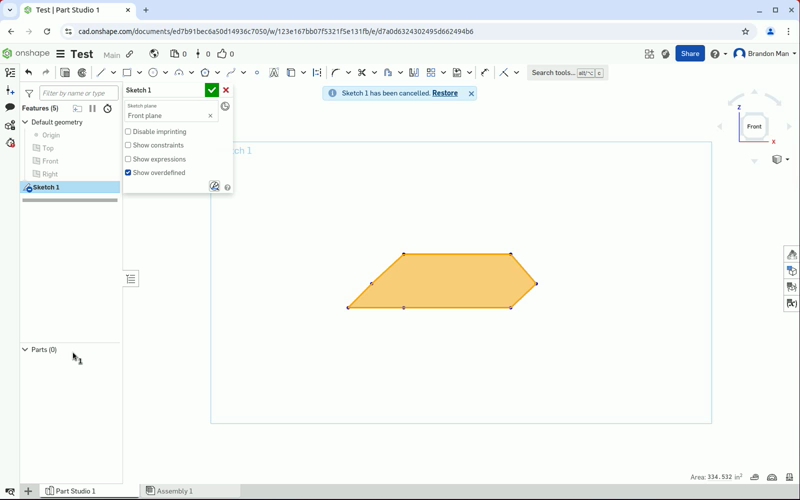
key(shift+y)
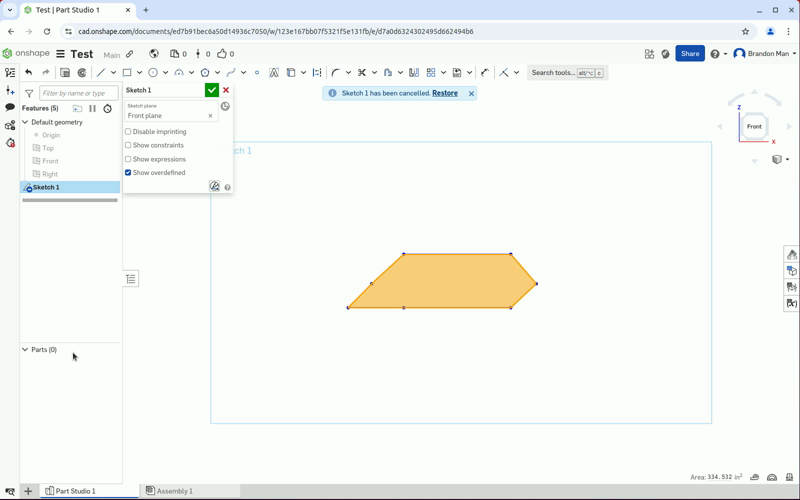
key(shift+e)
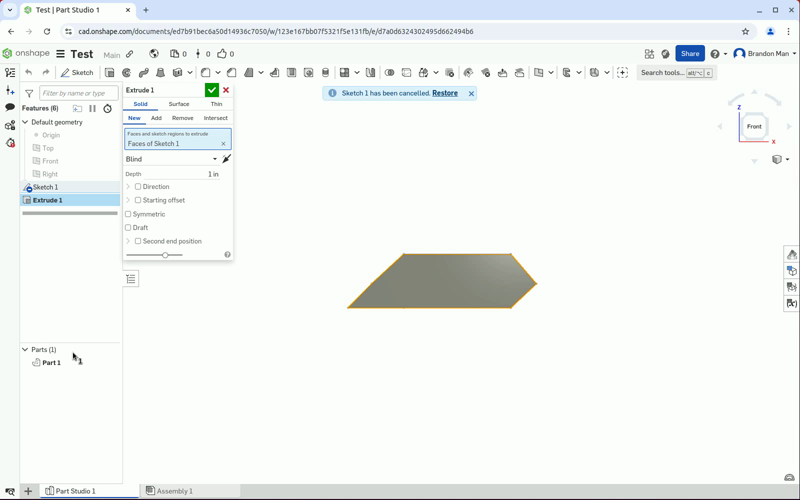
mouse_move(143, 106)
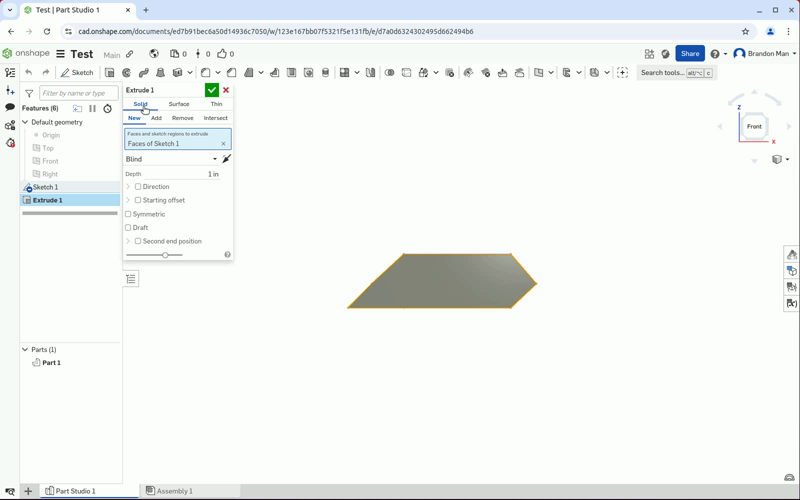
click(143, 106)
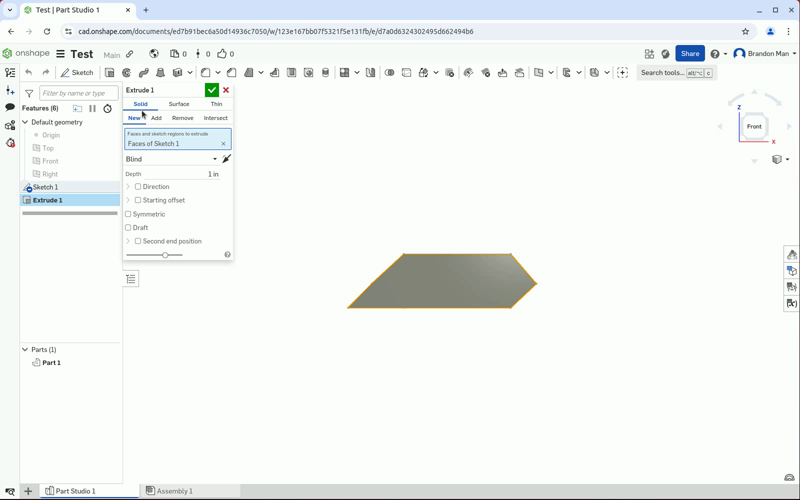
mouse_move(137, 120)
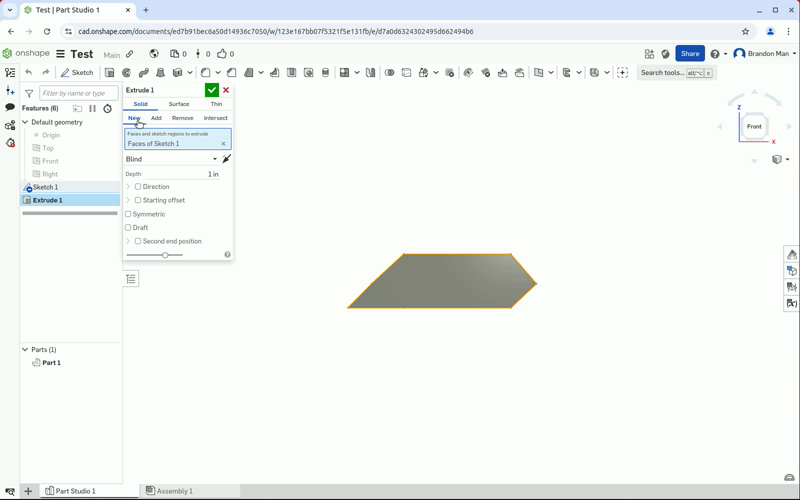
click(137, 120)
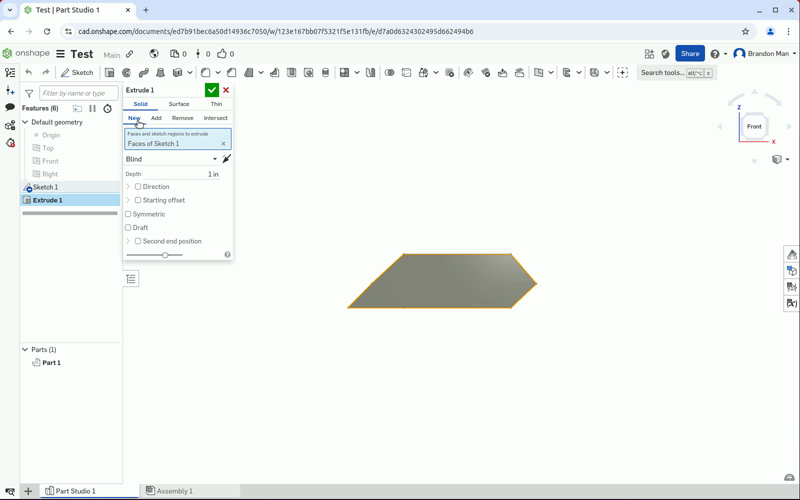
key(tab, 4)
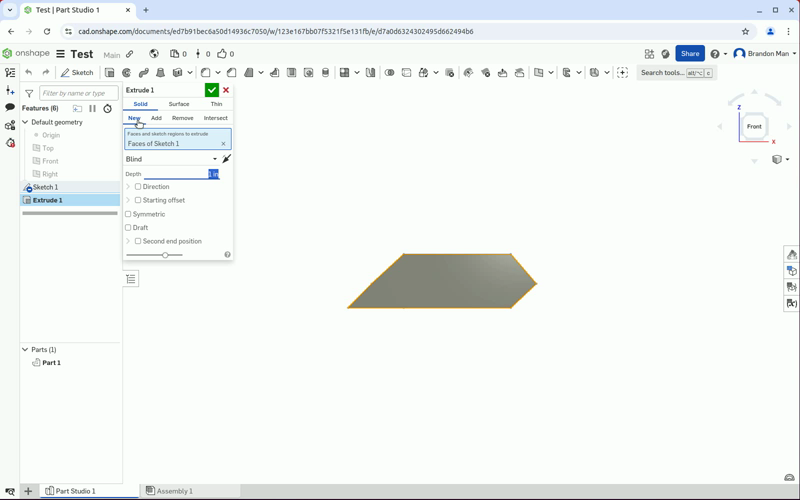
text(16.368)
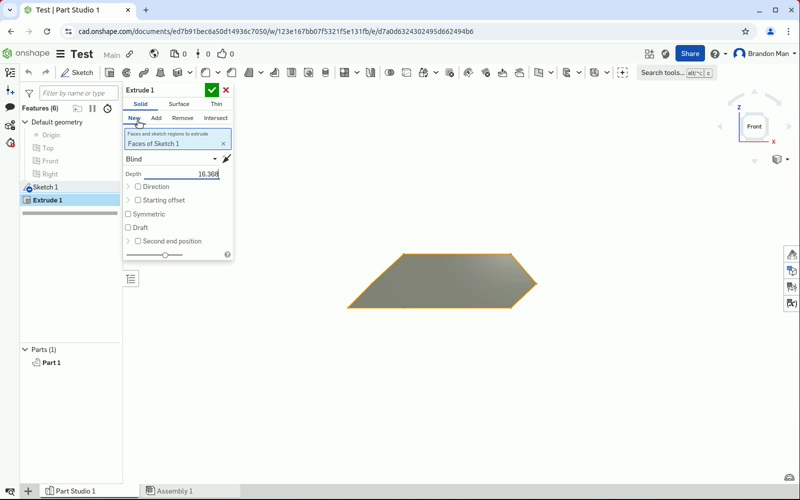
key(enter)
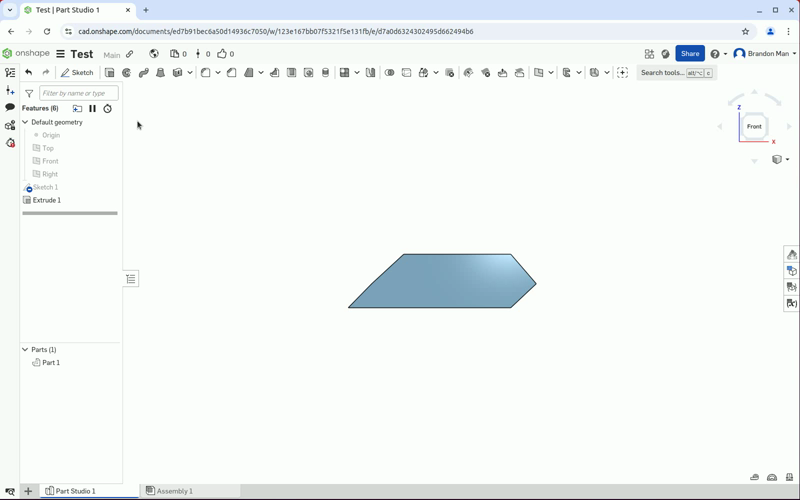
key(shift+h)
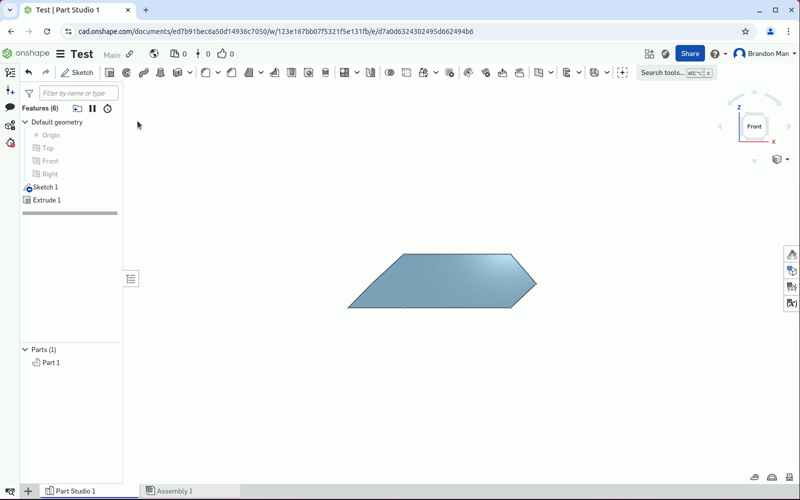
key(shift+h)
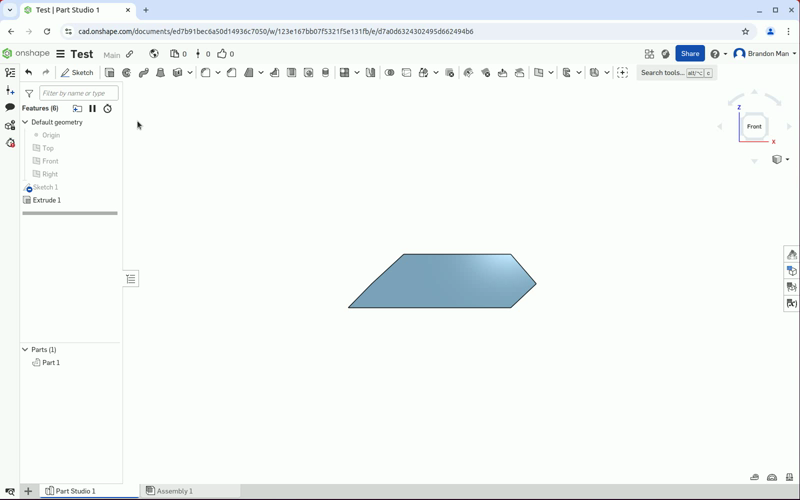
mouse_move(73, 189)
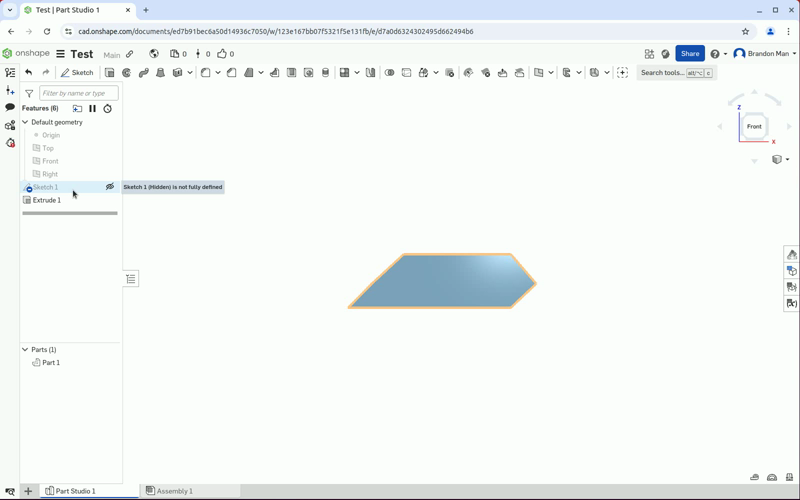
click(73, 189)
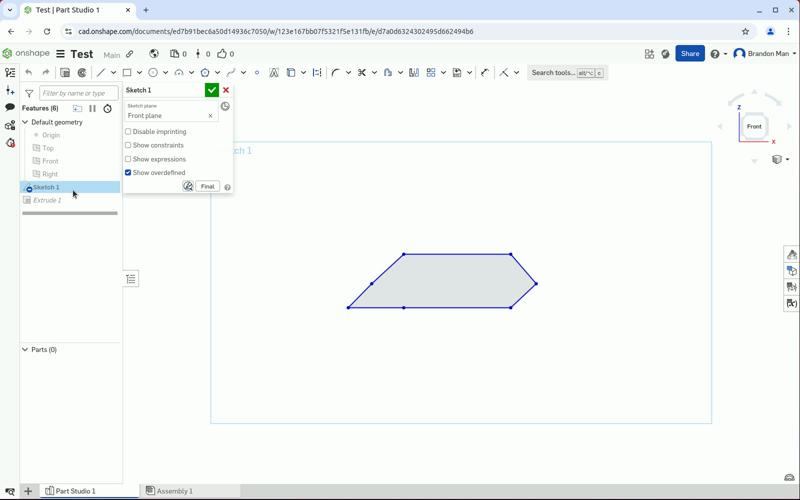
mouse_move(229, 92)
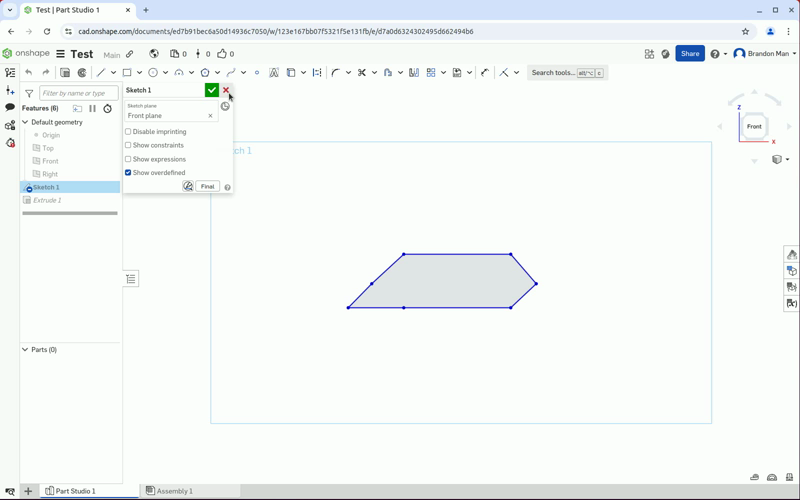
click(229, 92)
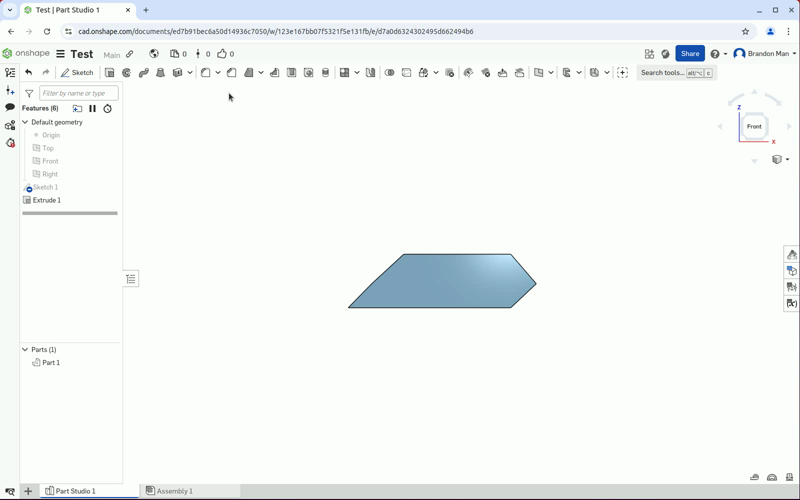
mouse_move(541, 75)
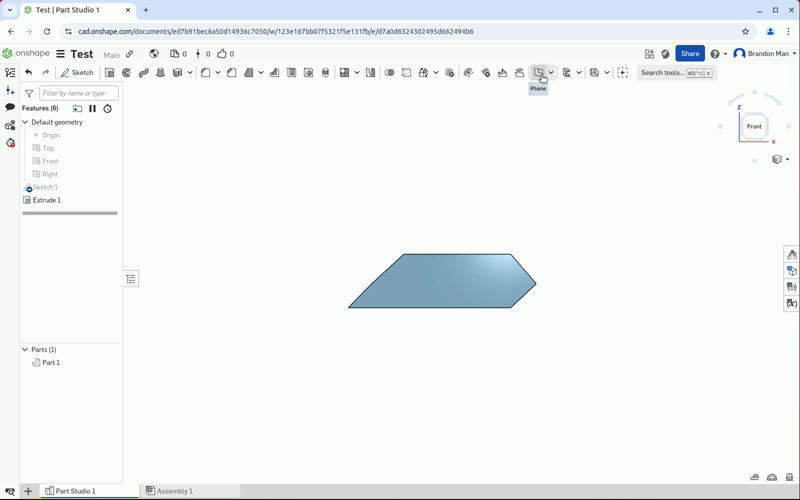
click(541, 75)
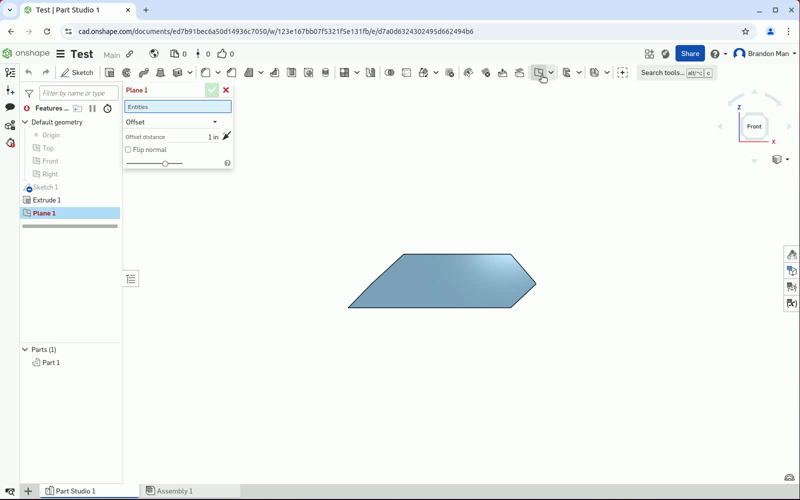
mouse_move(73, 163)
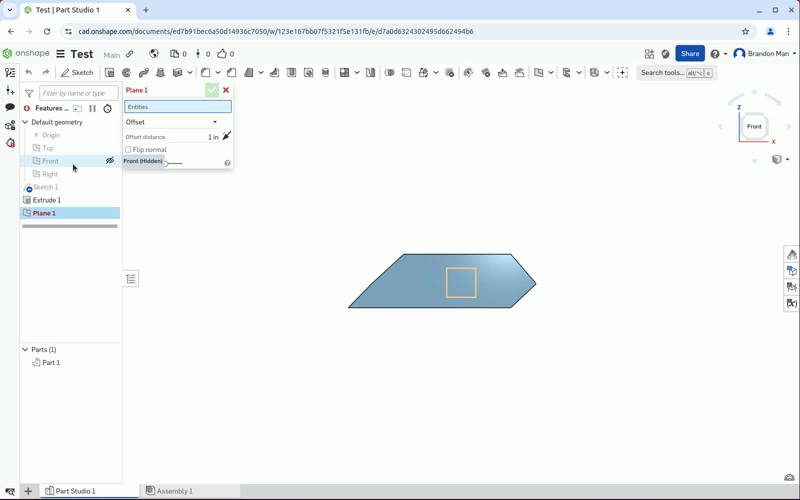
click(73, 163)
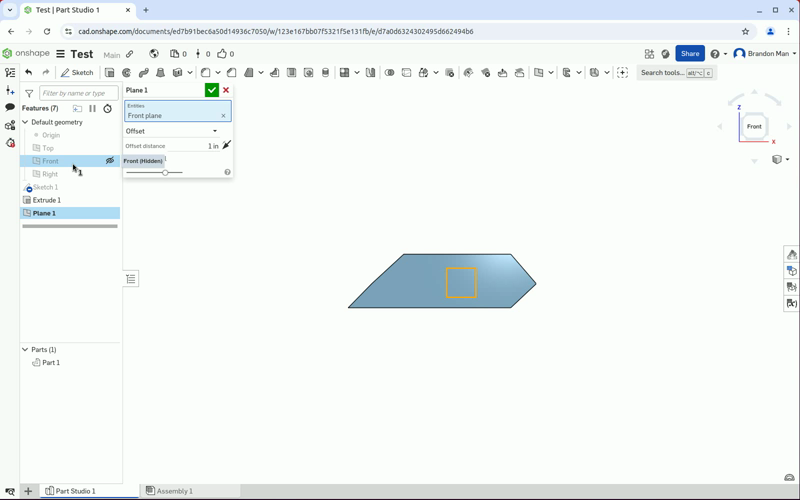
key(tab, 2)
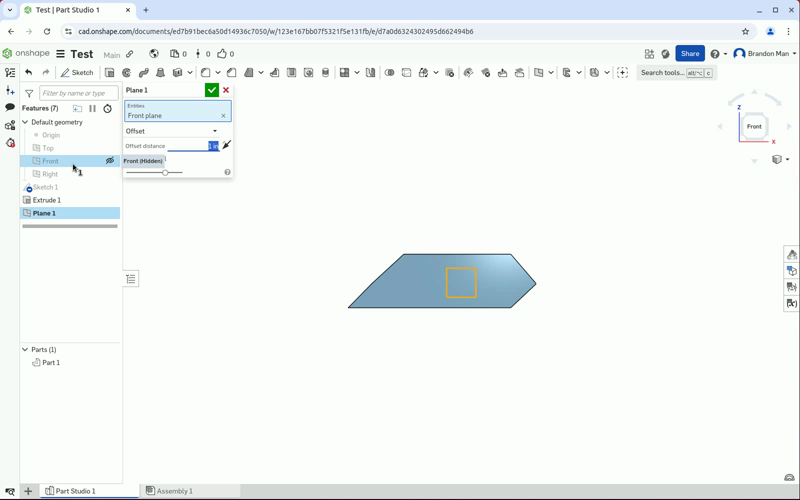
text(16.361)
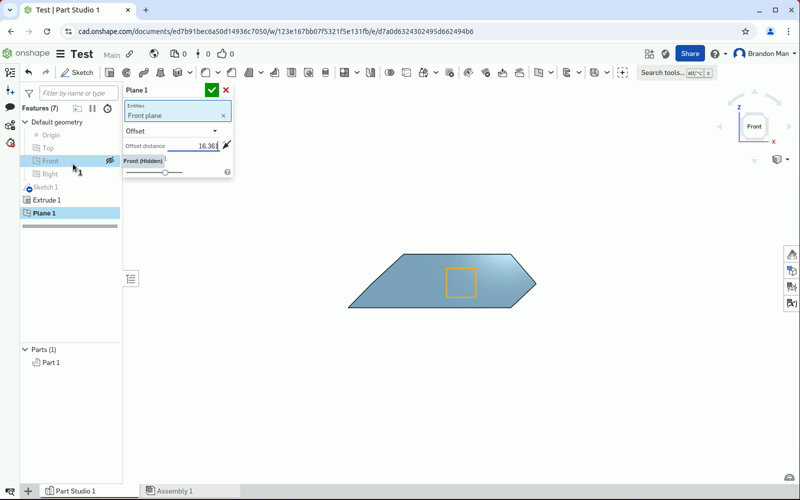
key(enter, 2)
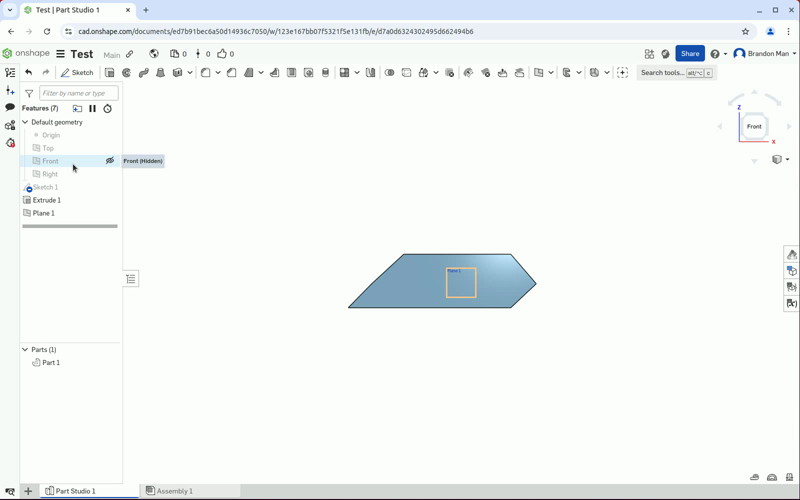
key(shift+s)
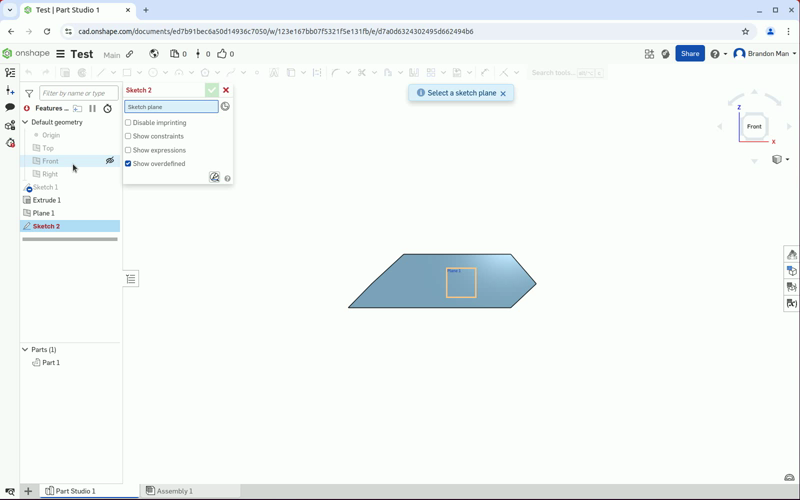
mouse_move(73, 215)
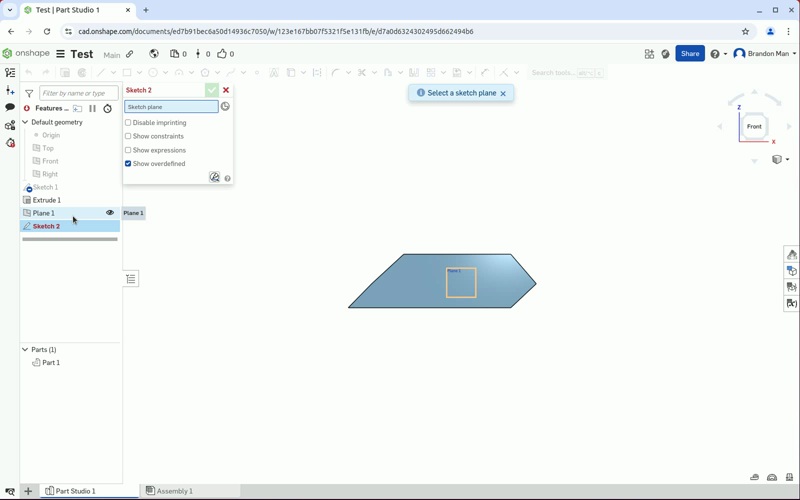
click(73, 215)
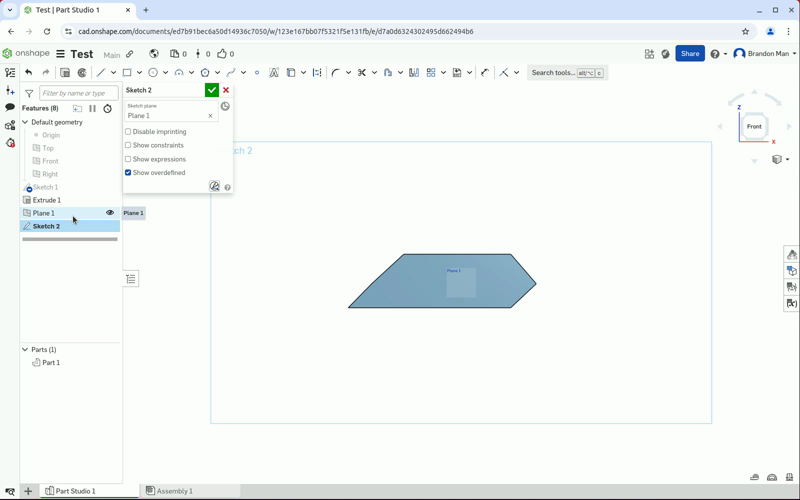
mouse_move(73, 352)
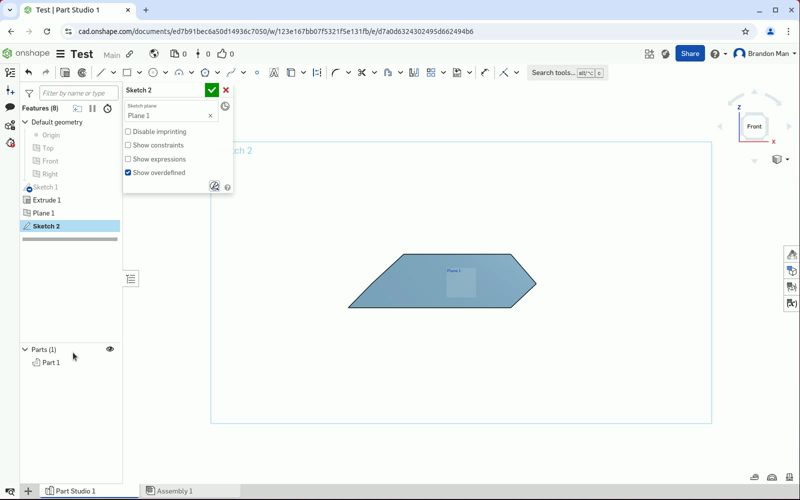
key(y)
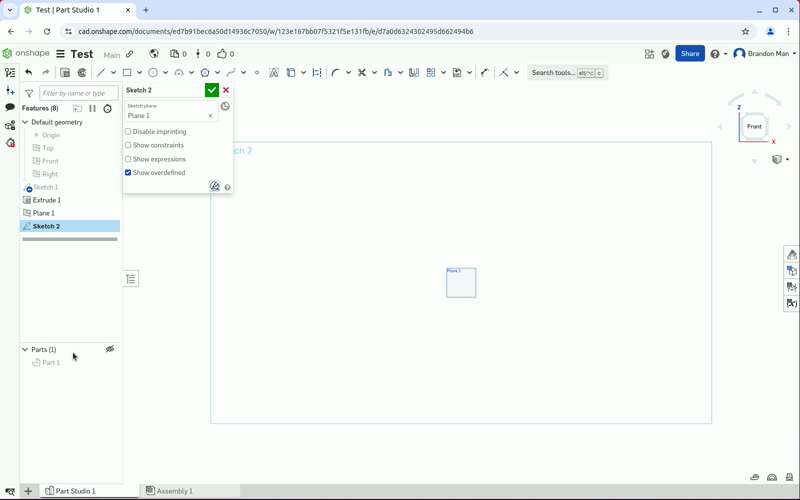
key(l)
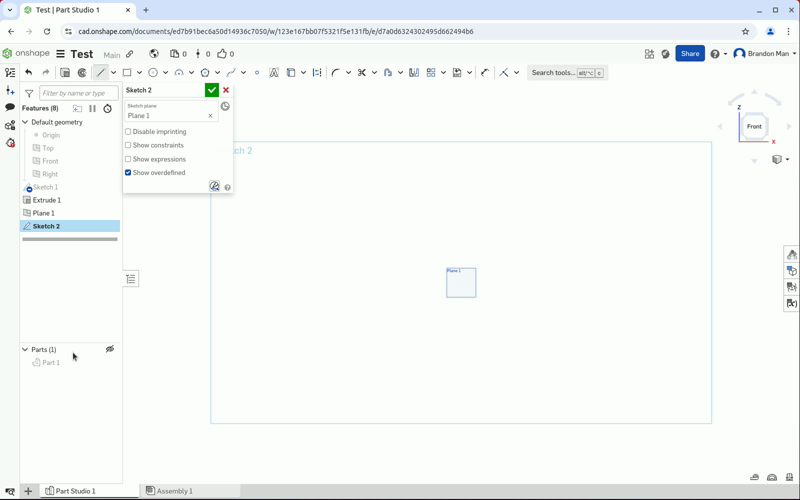
key_down(shift)
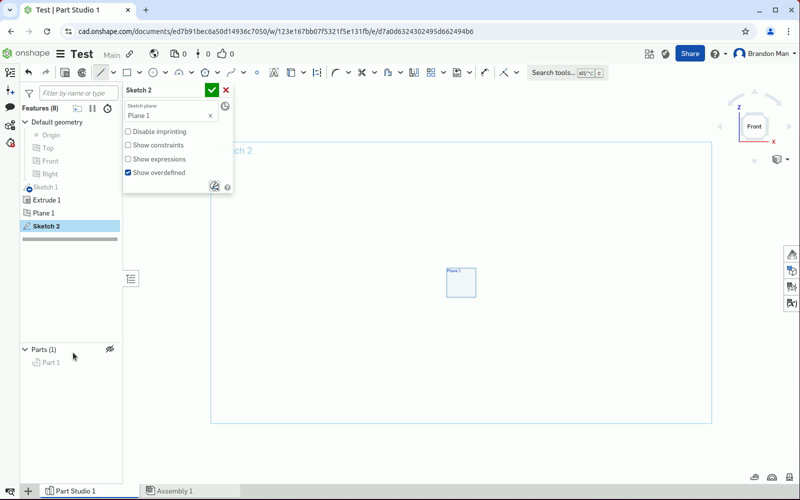
mouse_move(510, 253)
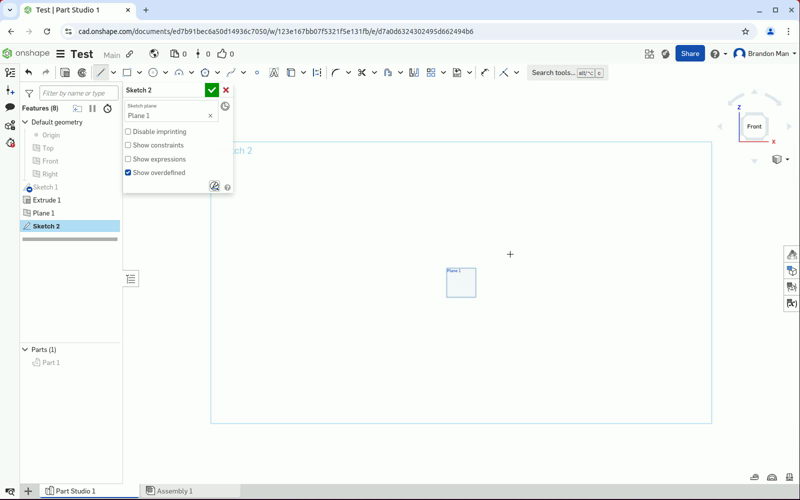
click(510, 253)
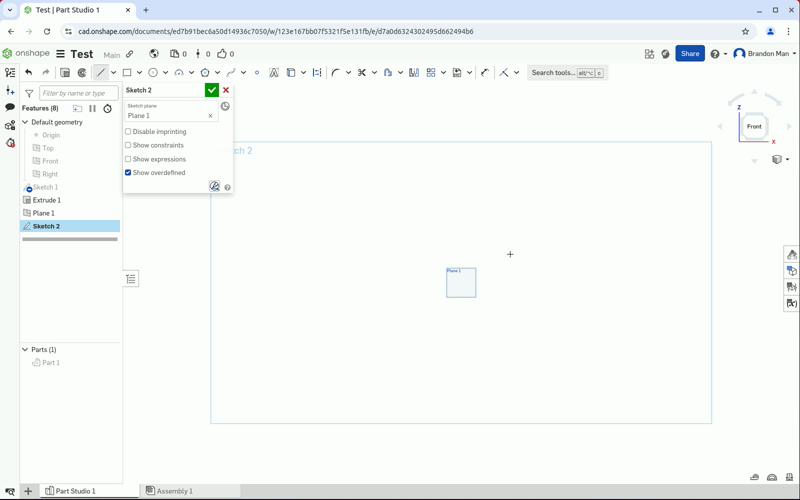
key_up(shift)
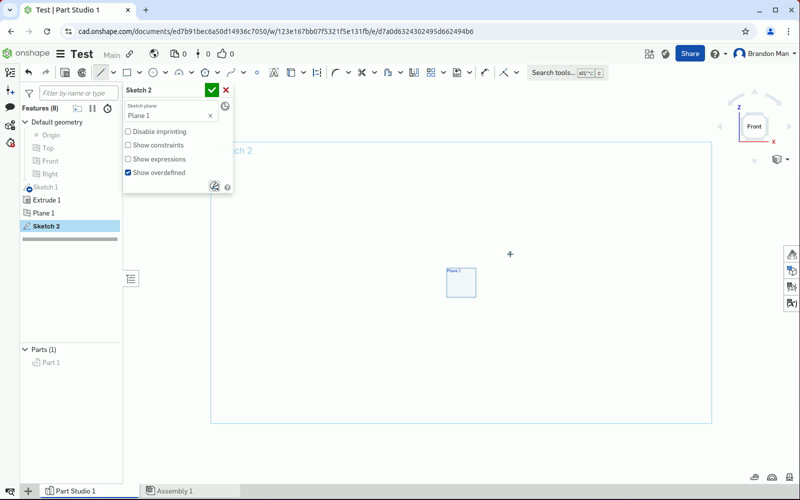
key_down(shift)
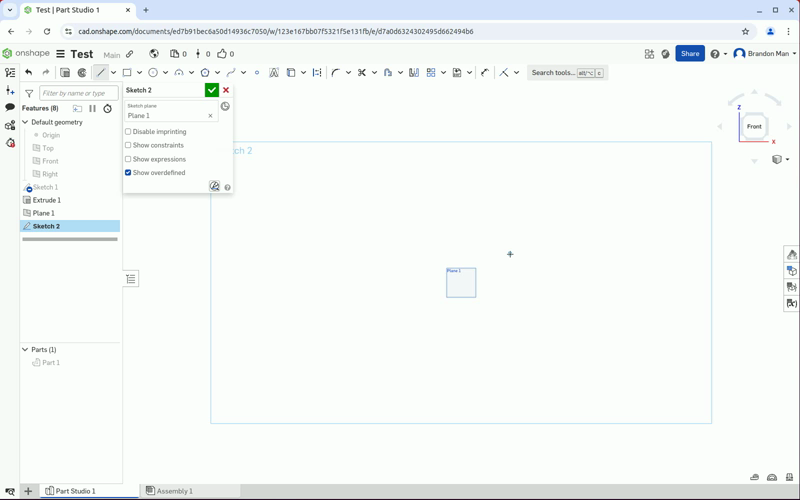
mouse_move(540, 253)
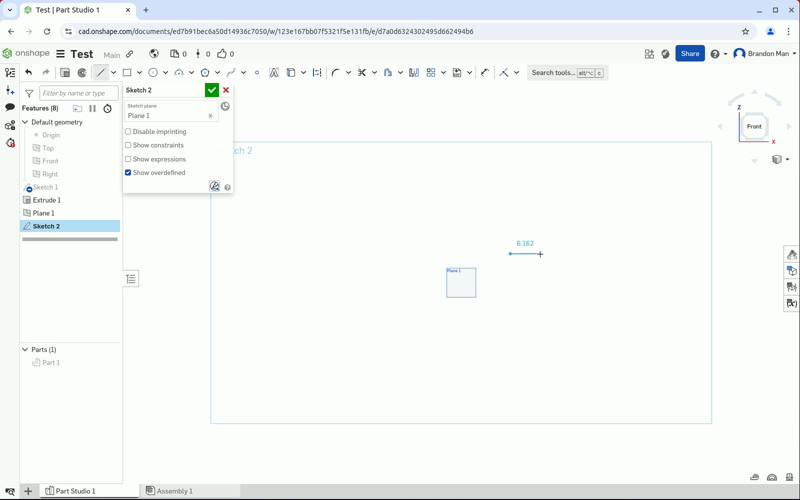
mouse_move(511, 305)
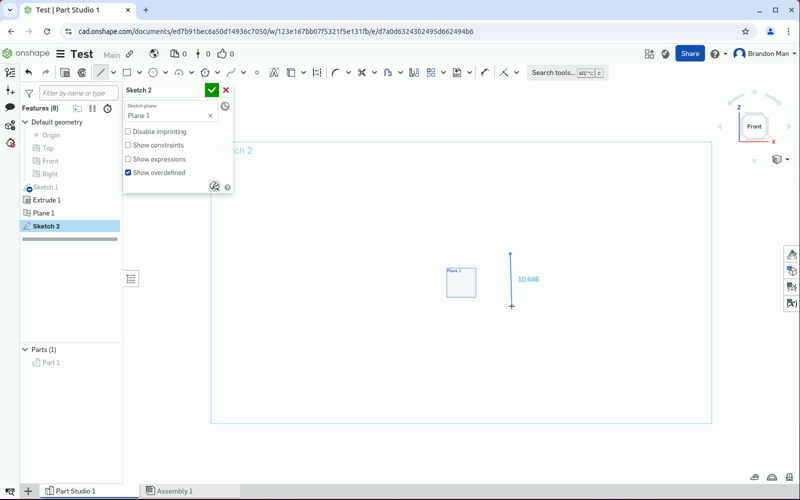
click(511, 305)
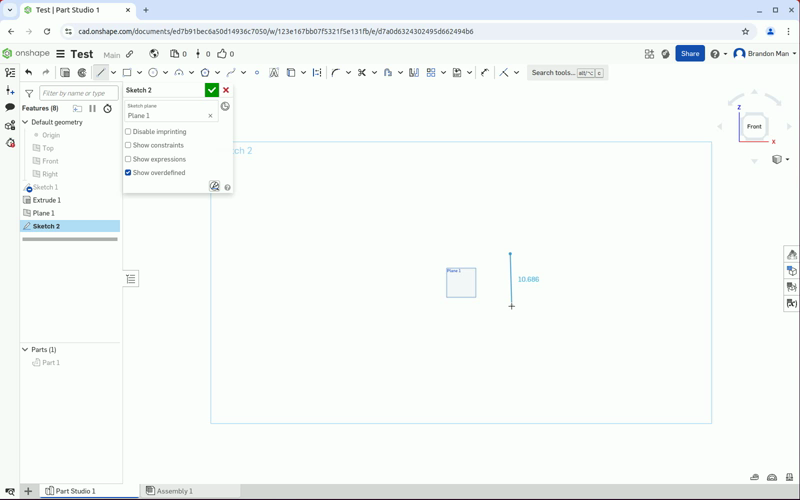
key_up(shift)
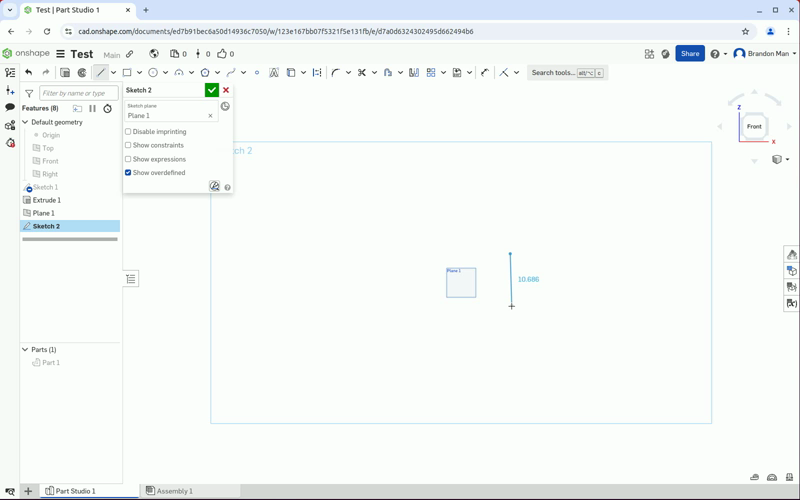
key_down(shift)
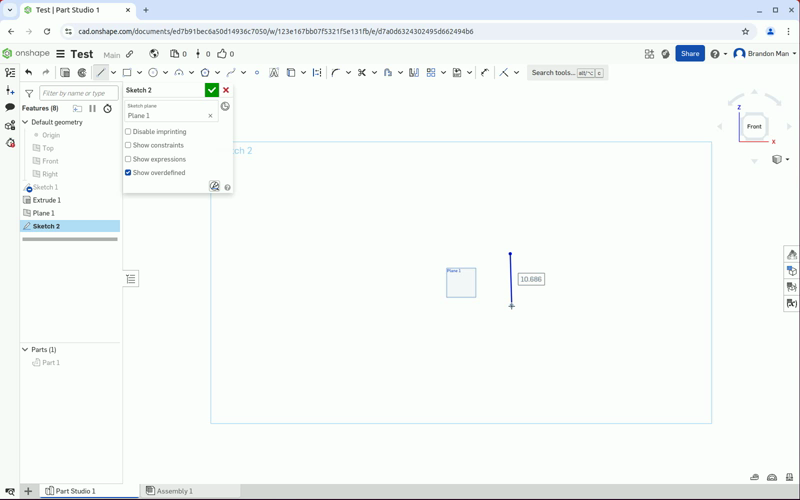
mouse_move(541, 305)
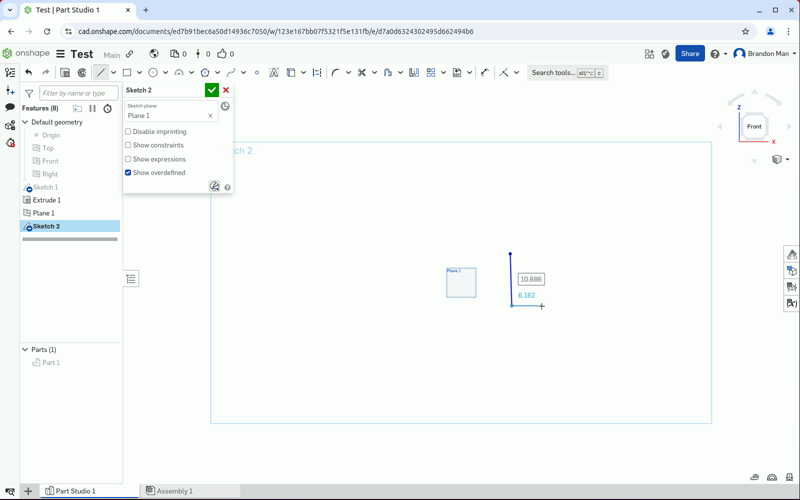
mouse_move(537, 283)
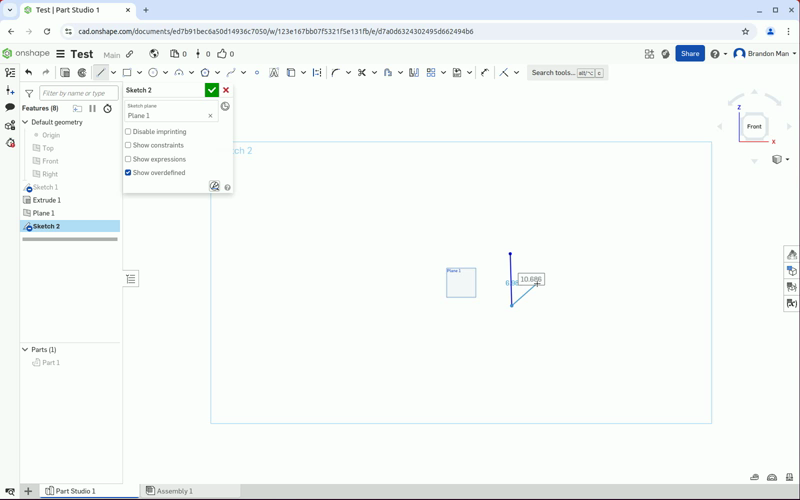
click(537, 283)
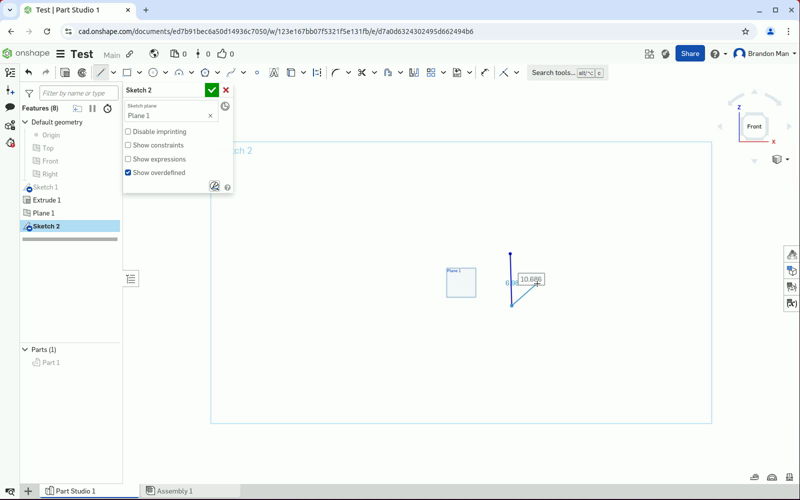
key_up(shift)
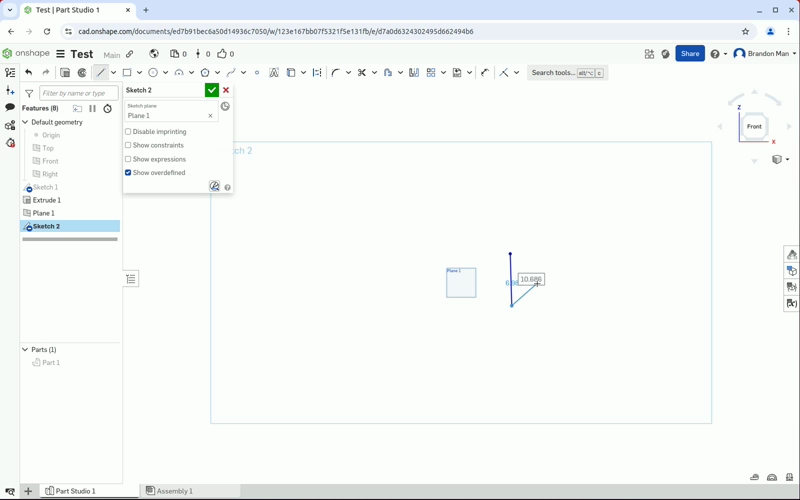
mouse_move(567, 283)
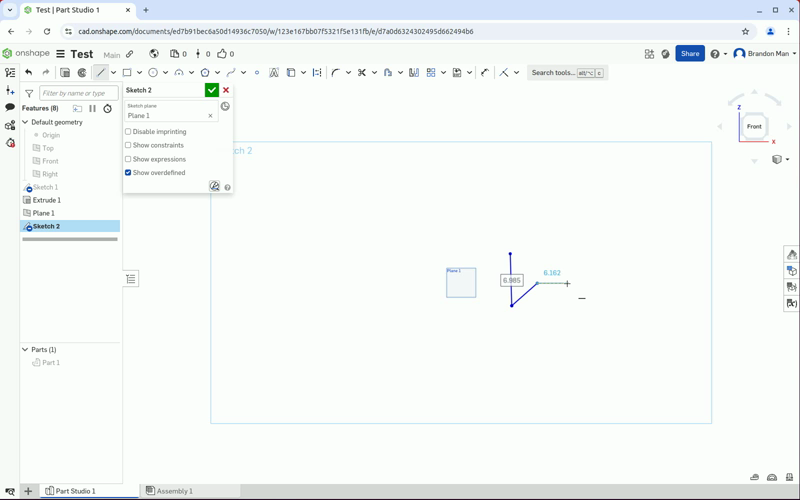
key_down(shift)
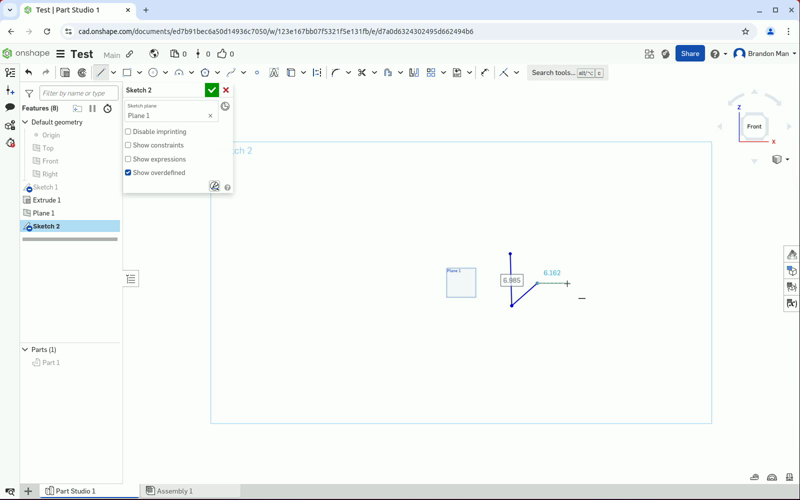
mouse_move(510, 253)
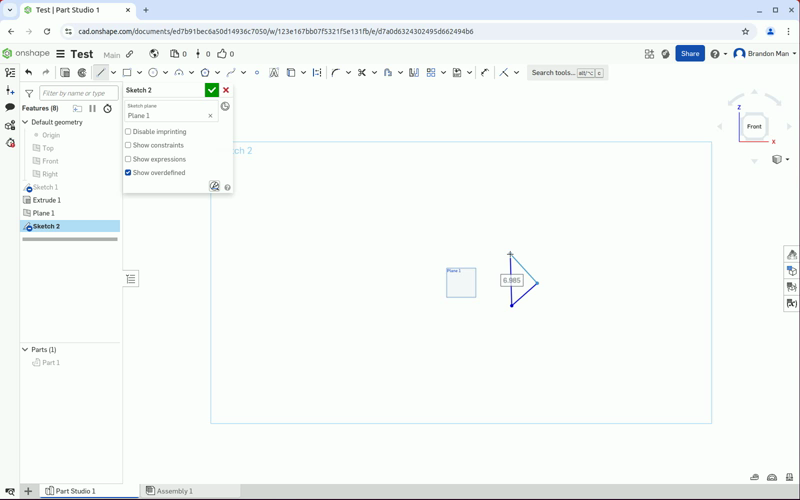
key_up(shift)
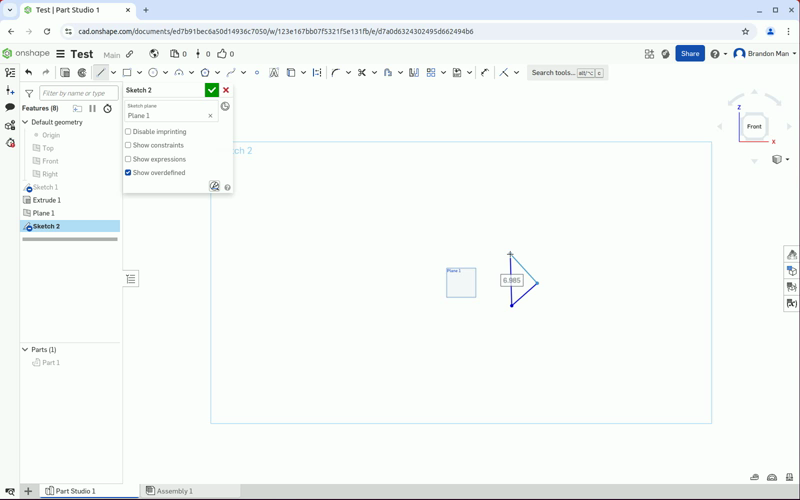
click(510, 253)
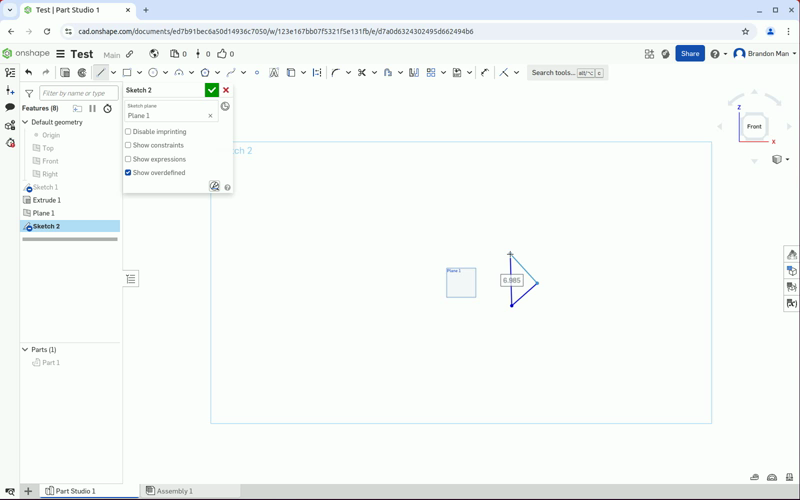
key(esc)
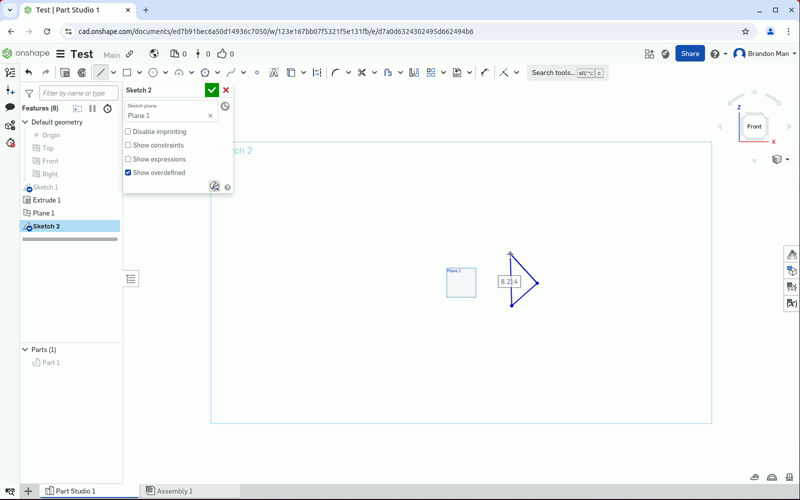
mouse_move(515, 297)
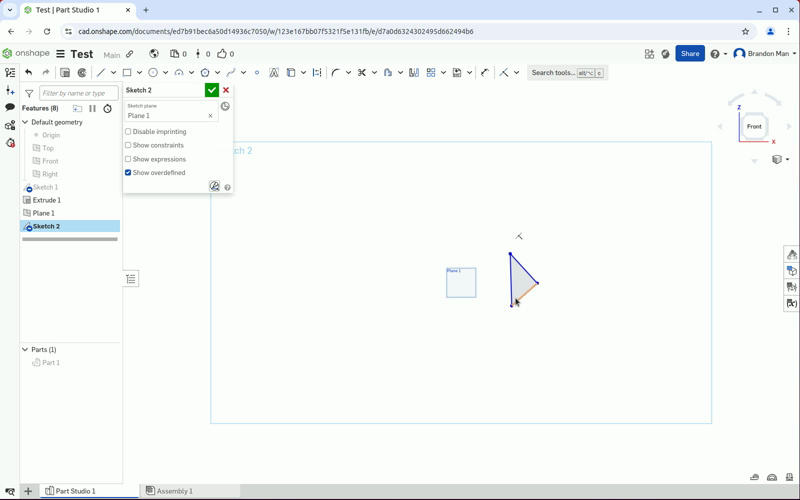
scroll(6)
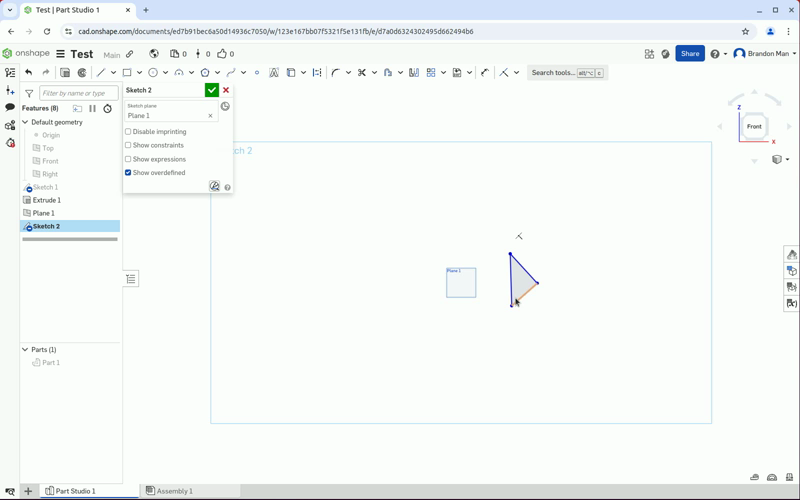
scroll(6)
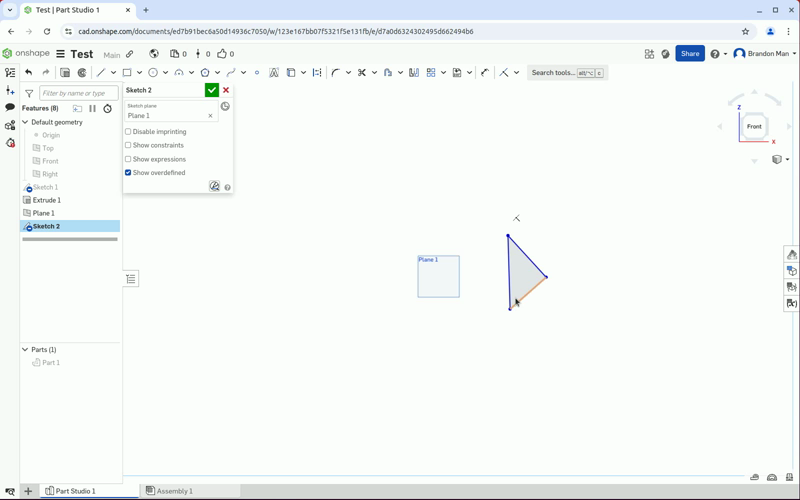
scroll(6)
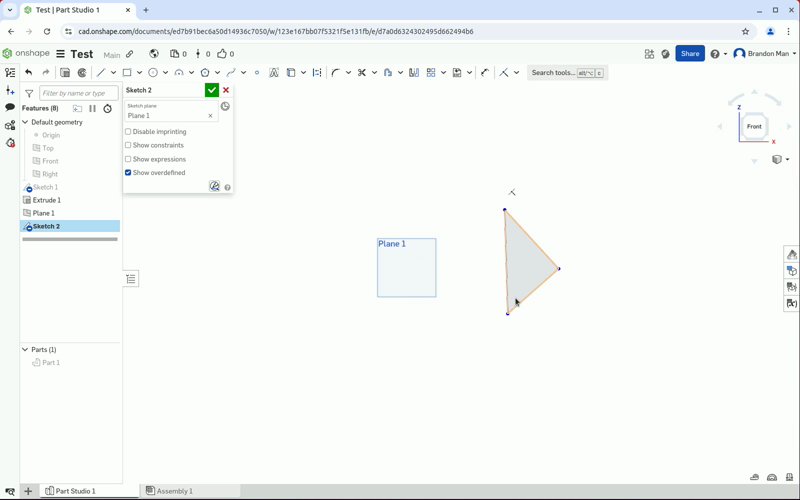
scroll(6)
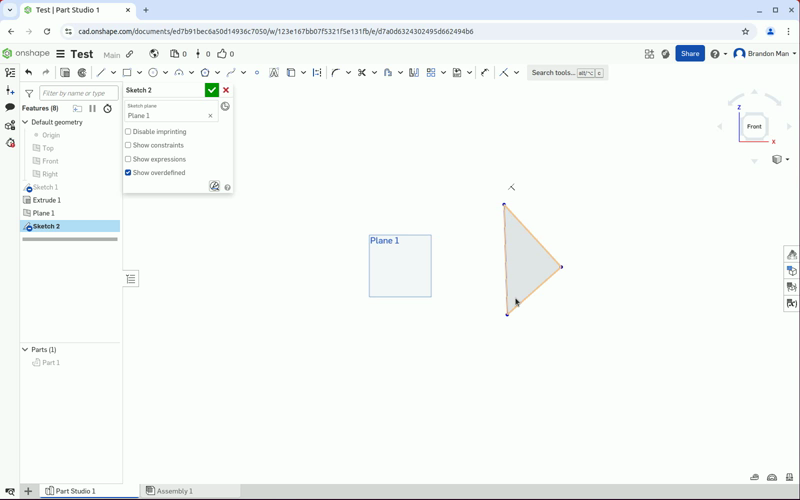
scroll(6)
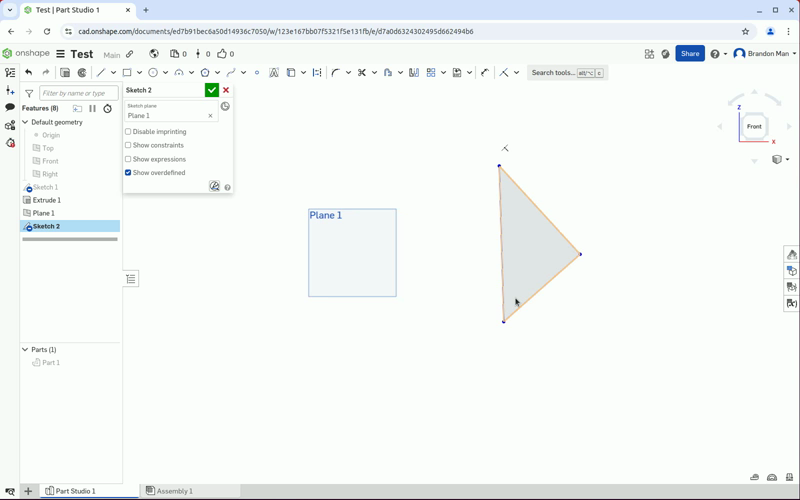
scroll(6)
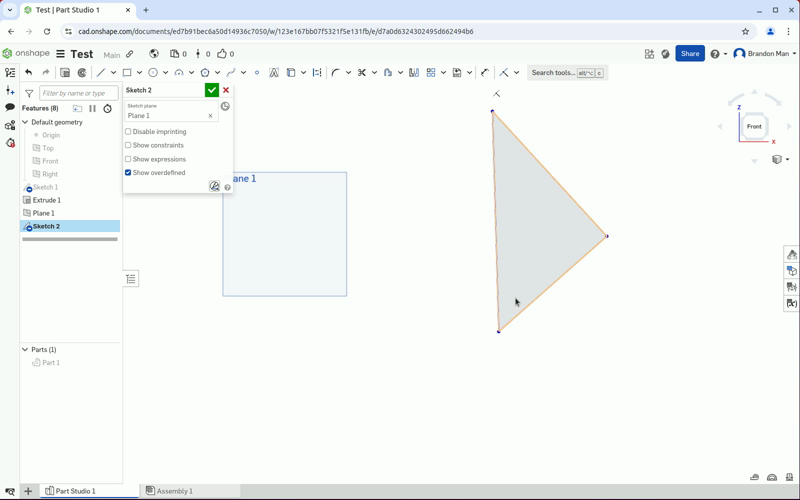
scroll(6)
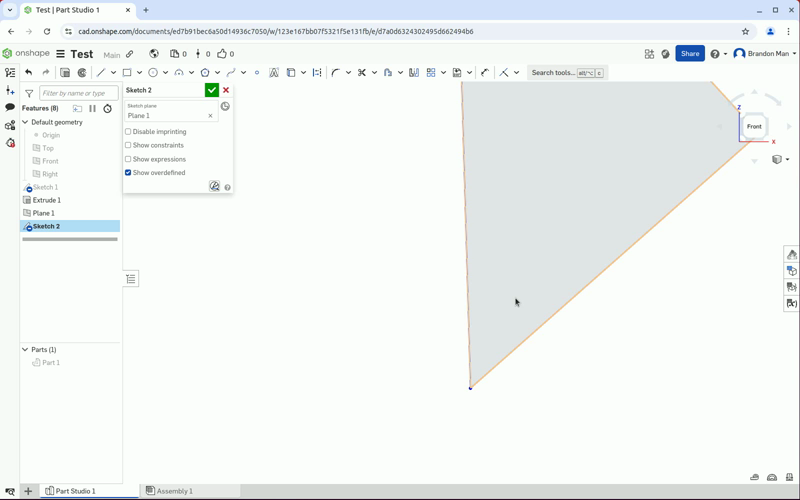
click(515, 297)
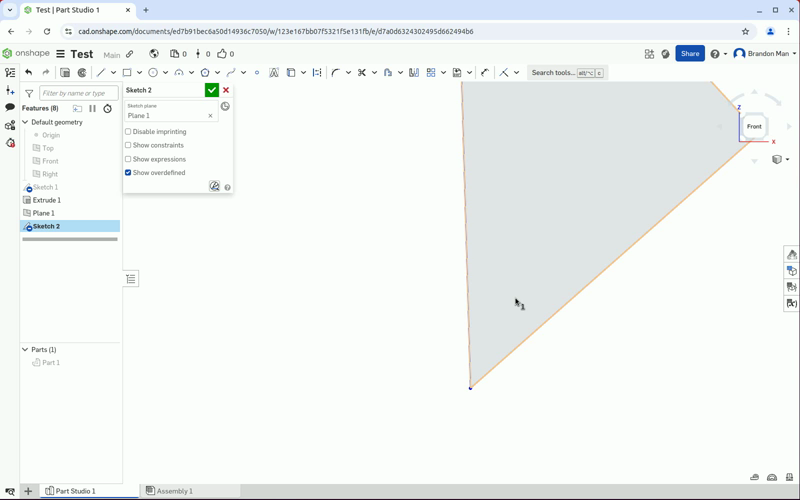
scroll(-6)
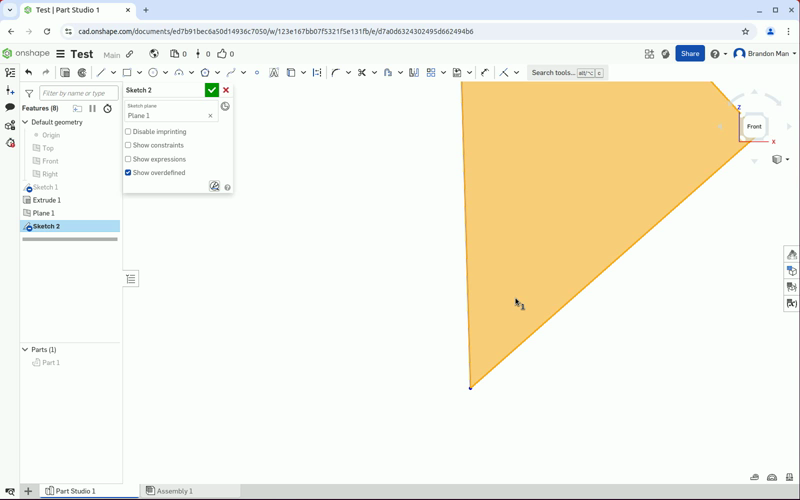
scroll(-6)
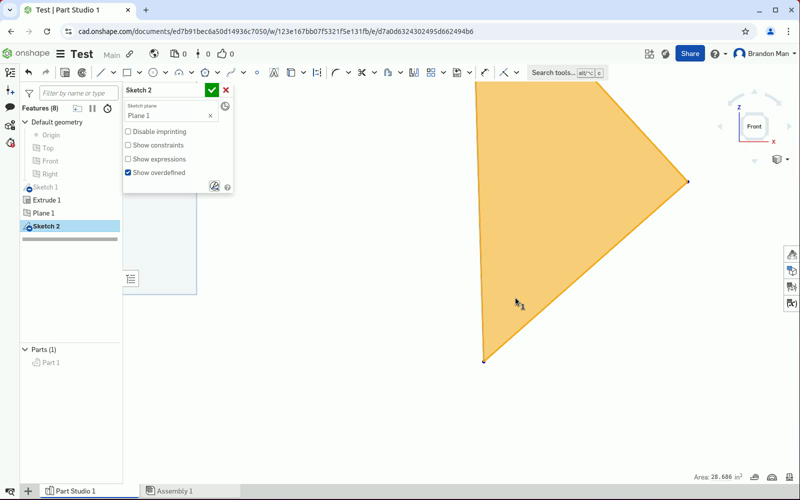
scroll(-6)
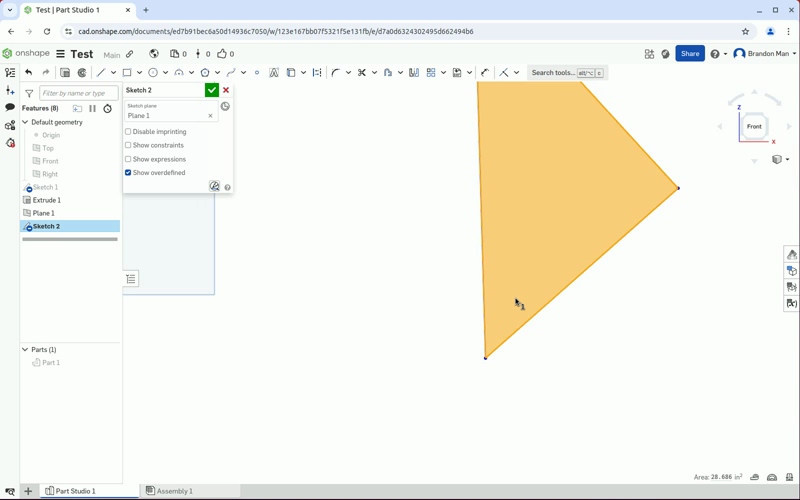
scroll(-6)
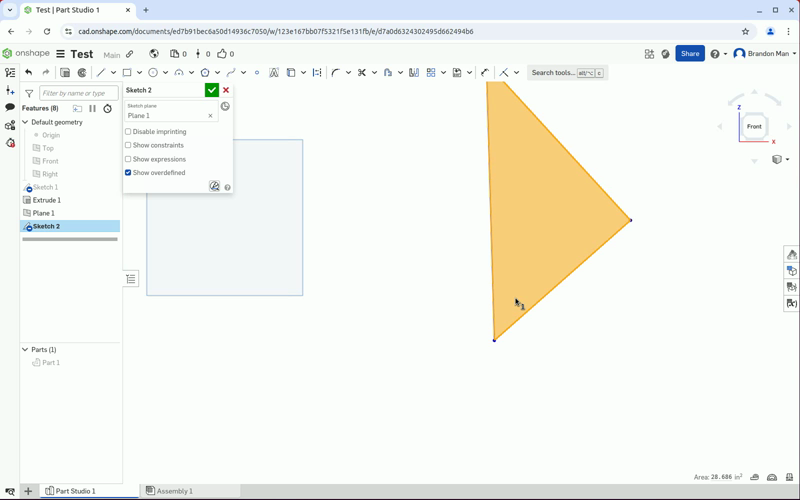
scroll(-6)
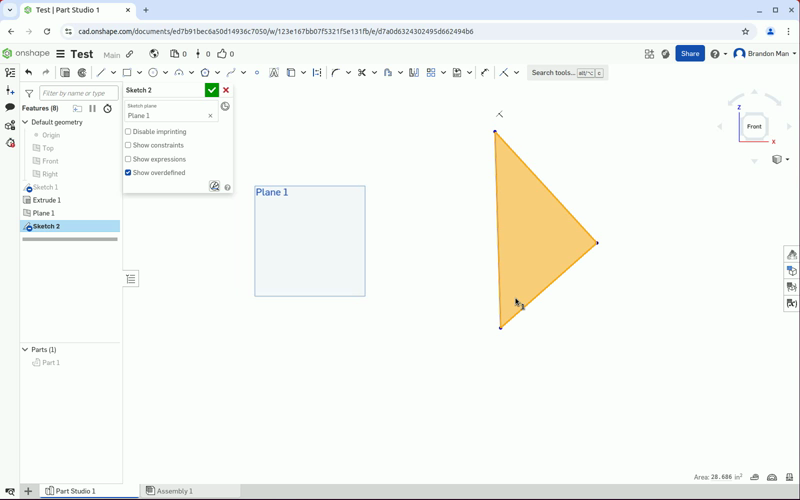
scroll(-6)
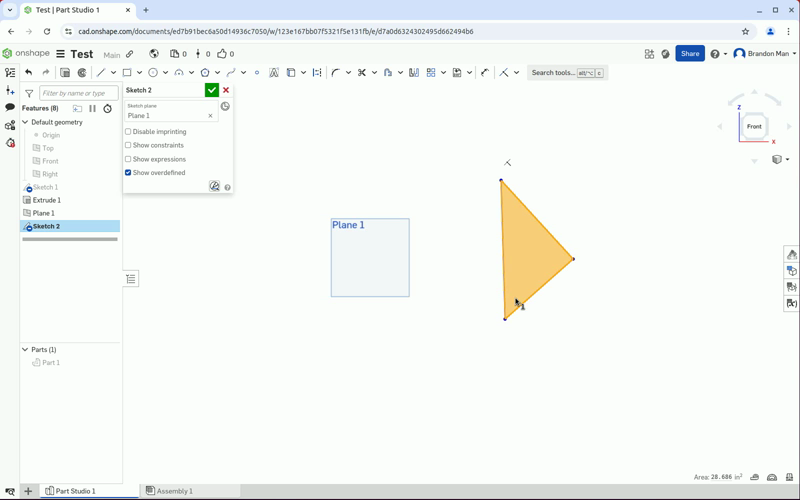
scroll(-6)
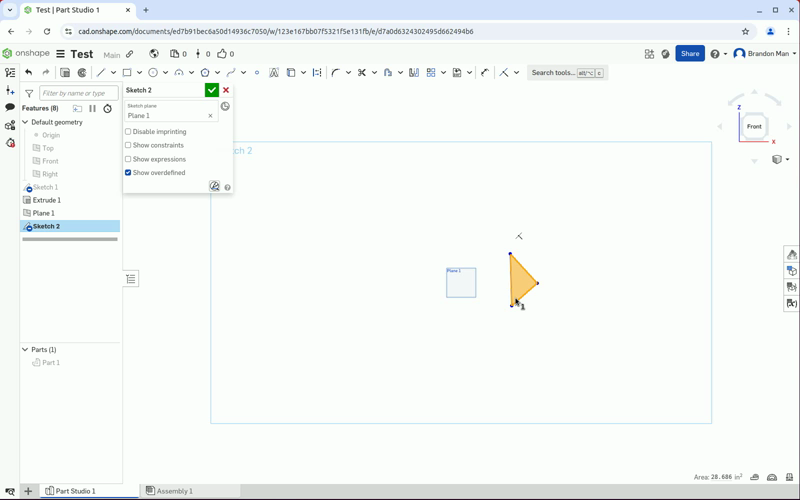
mouse_move(73, 352)
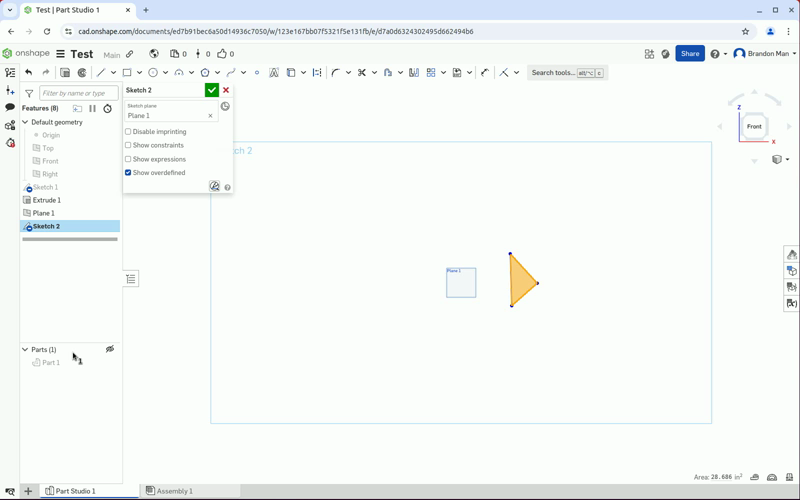
key(shift+y)
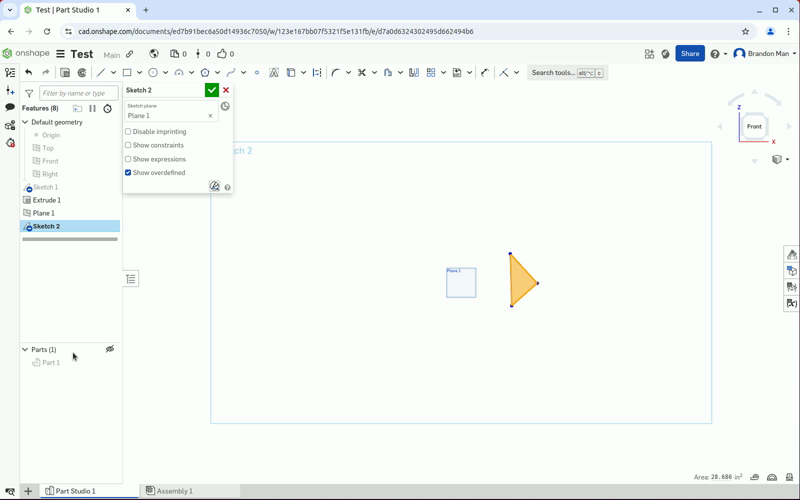
key(shift+e)
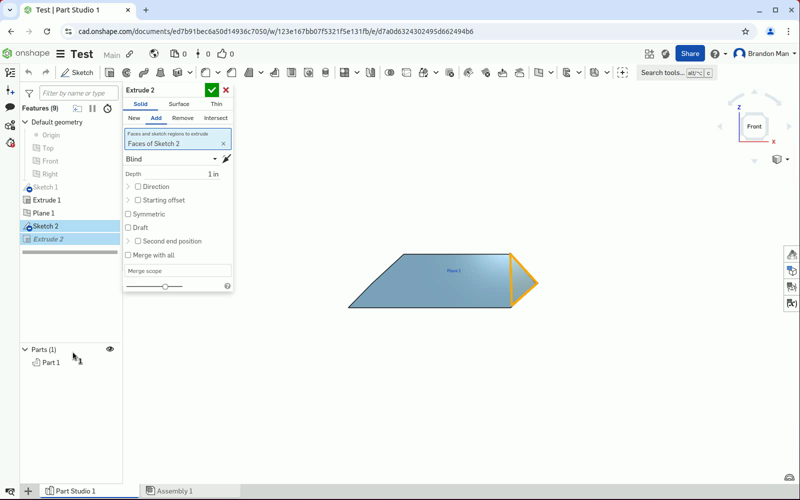
mouse_move(143, 106)
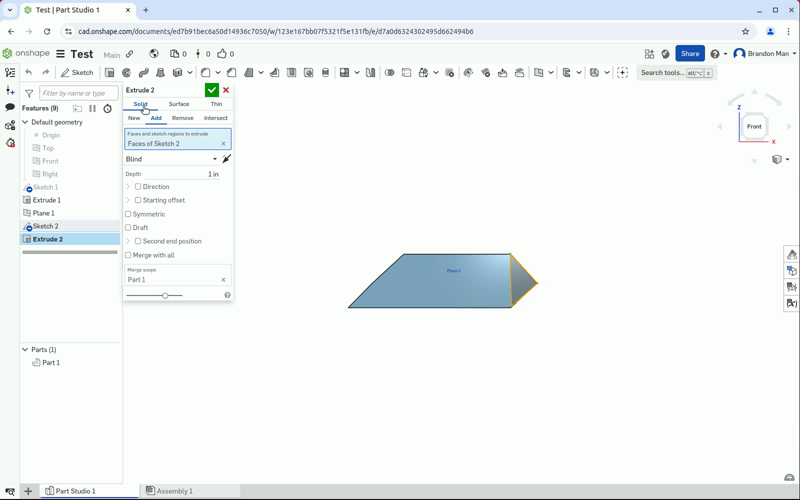
click(143, 106)
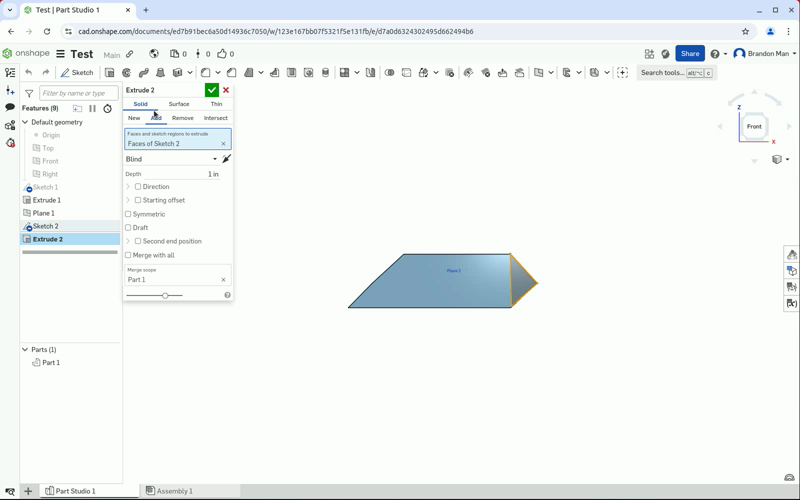
mouse_move(186, 120)
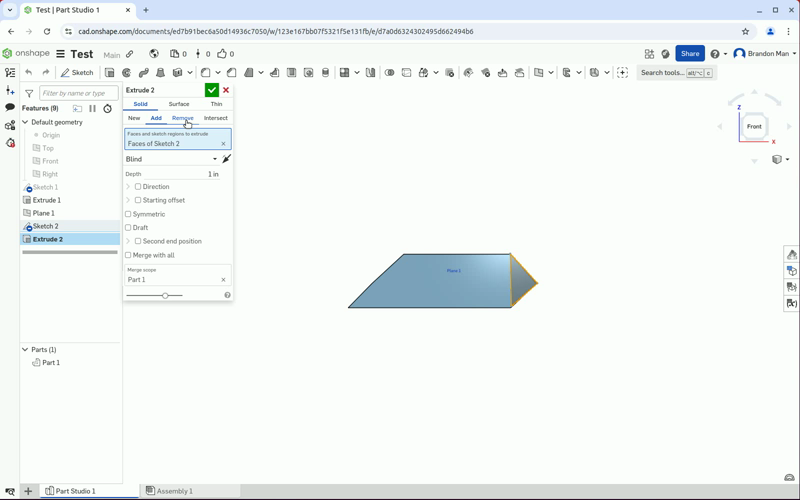
click(186, 120)
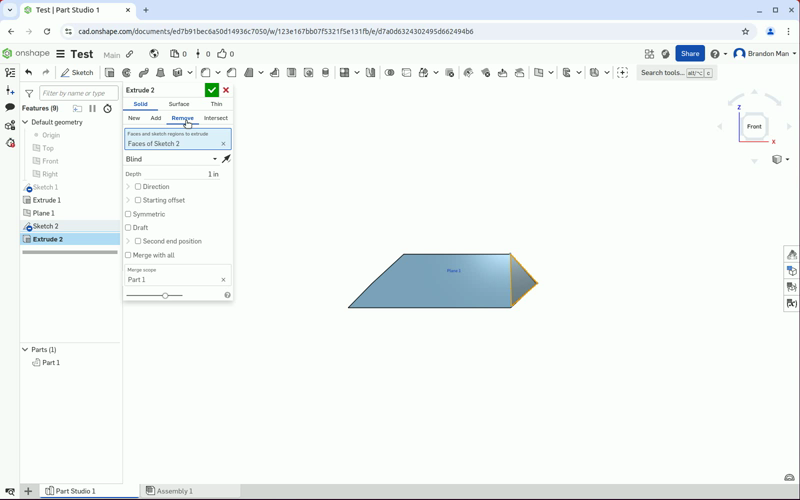
key(tab, 4)
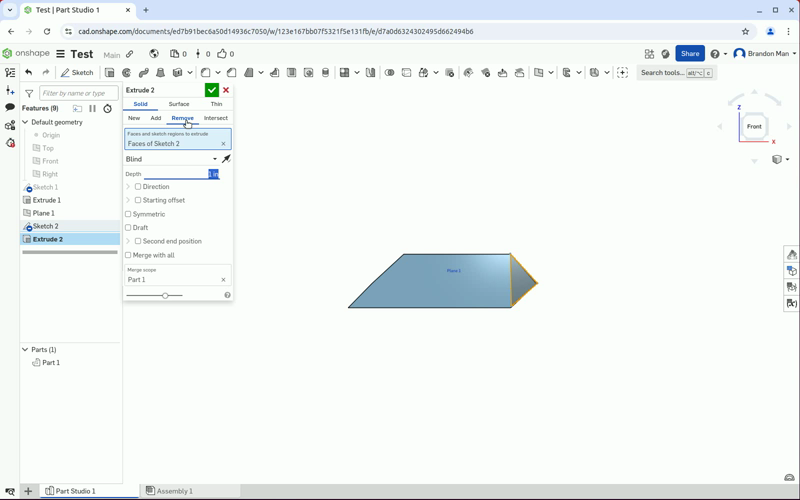
text(8.184)
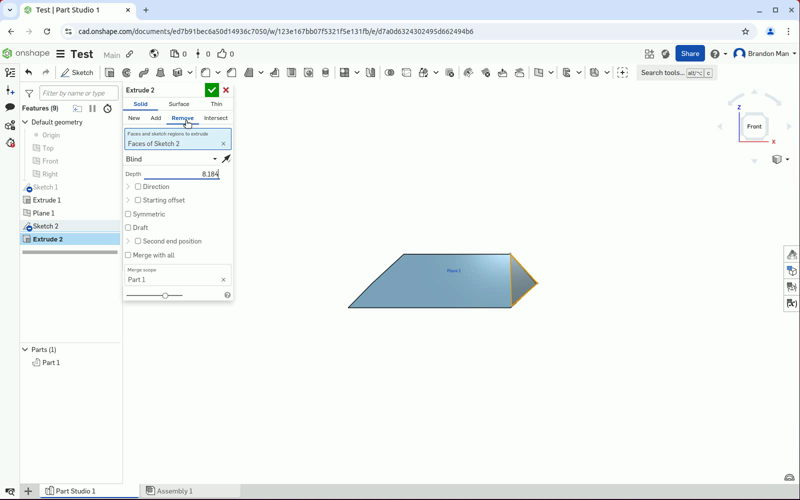
key(tab, 6)
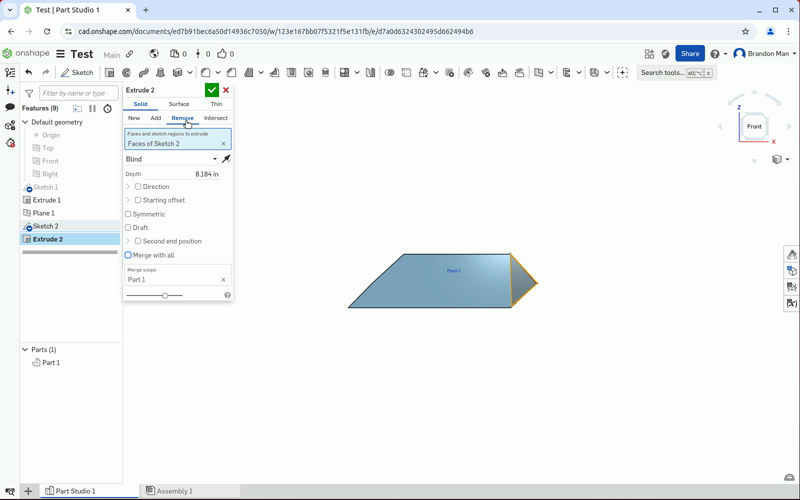
key(space)
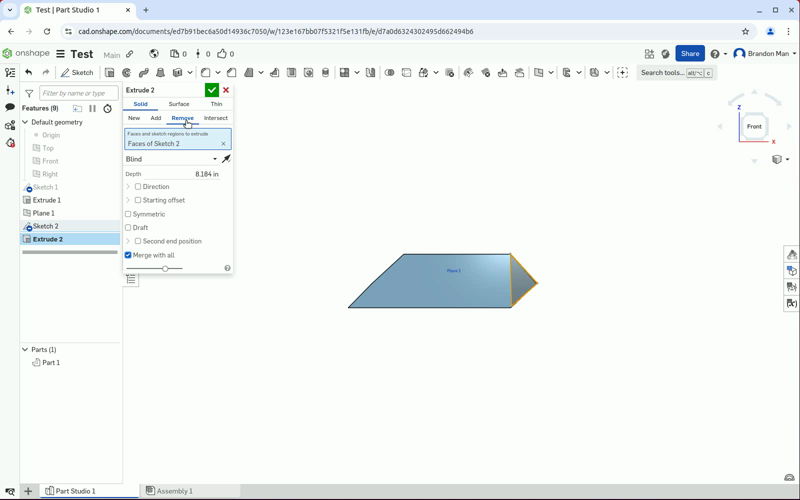
key(enter)
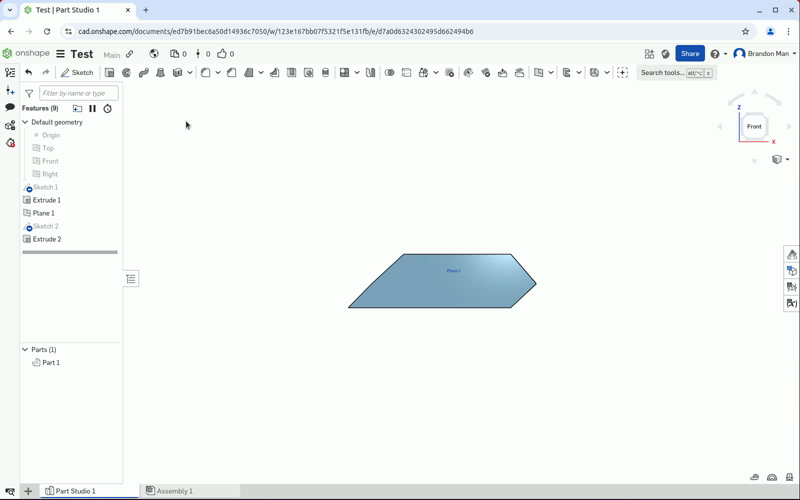
key(shift+h)
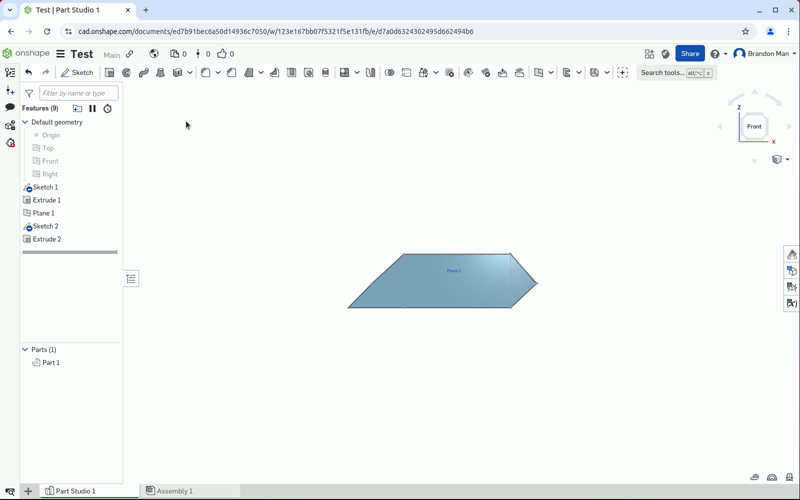
key(shift+h)
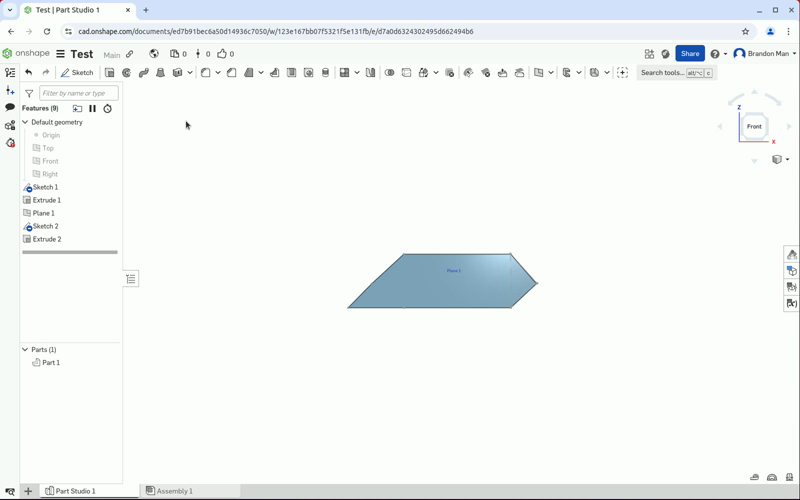
key(shift+7)
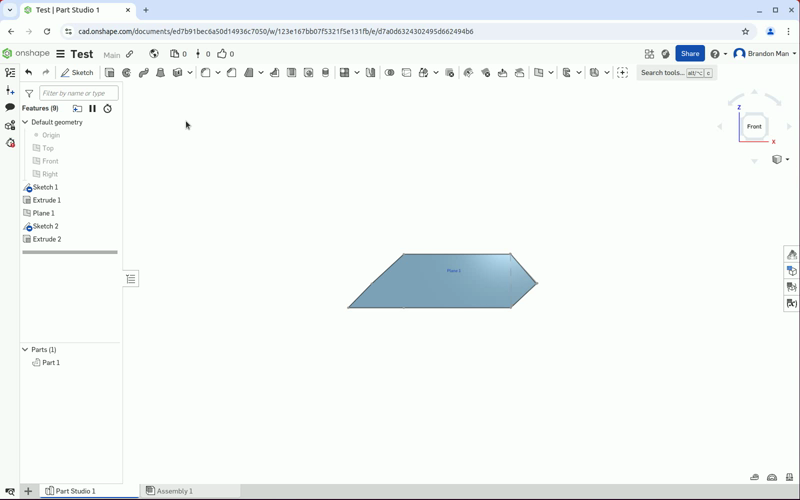
key(left, 2)
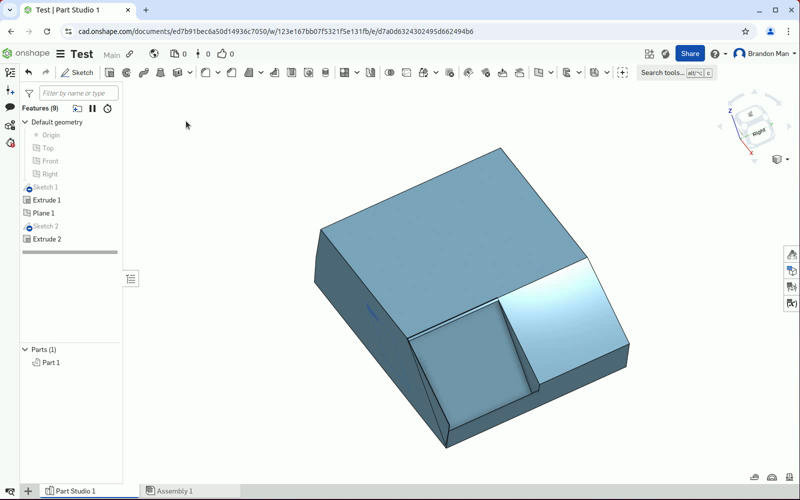
key(down, 2)
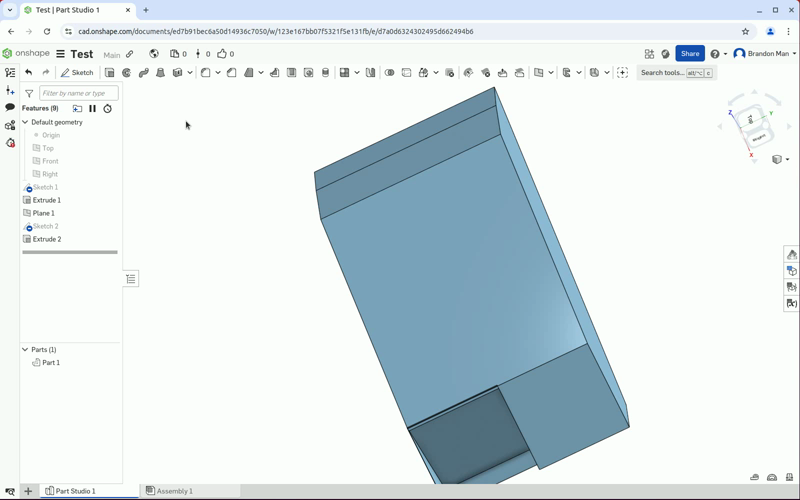
key(up, 2)
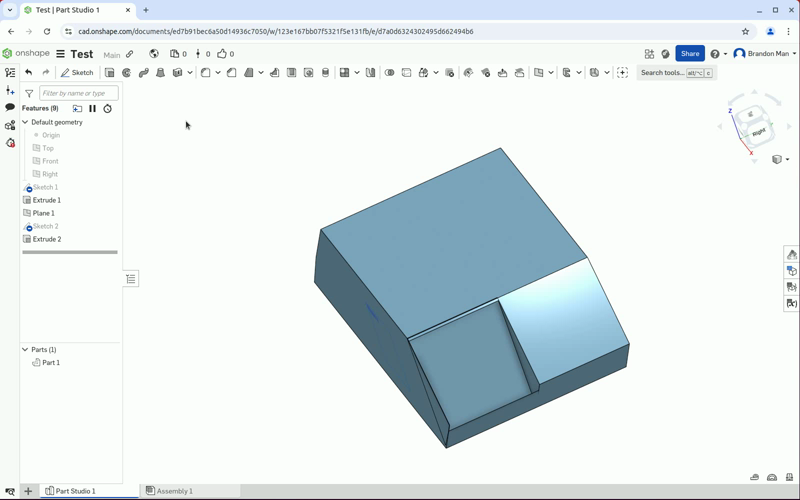
key(right, 2)
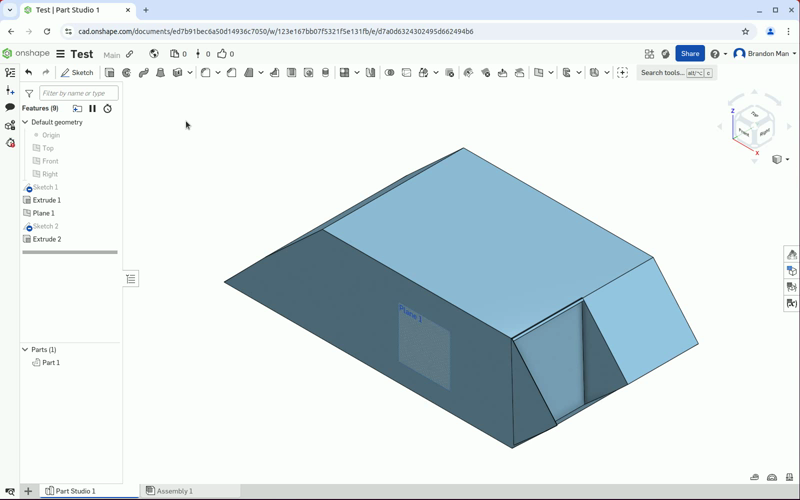
mouse_move(73, 189)
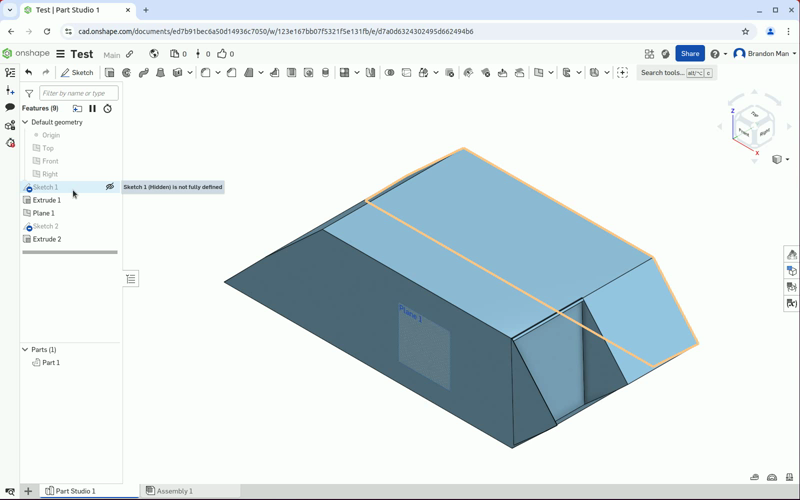
click(73, 189)